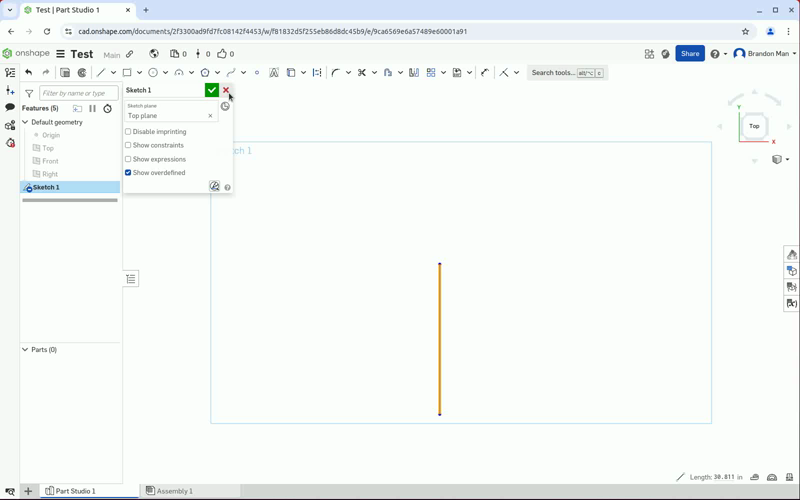
key(shift+h)
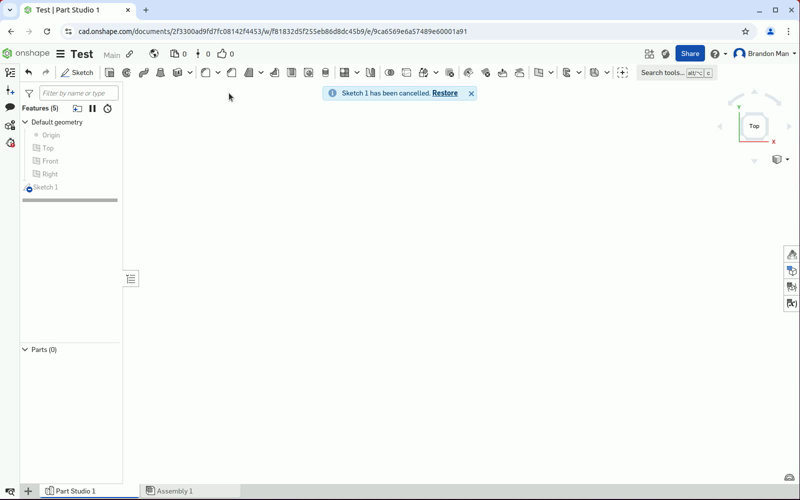
mouse_move(73, 352)
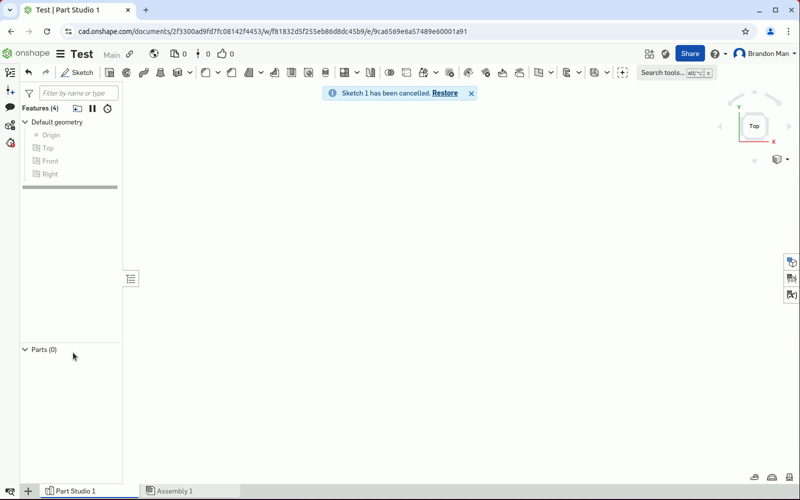
key(y)
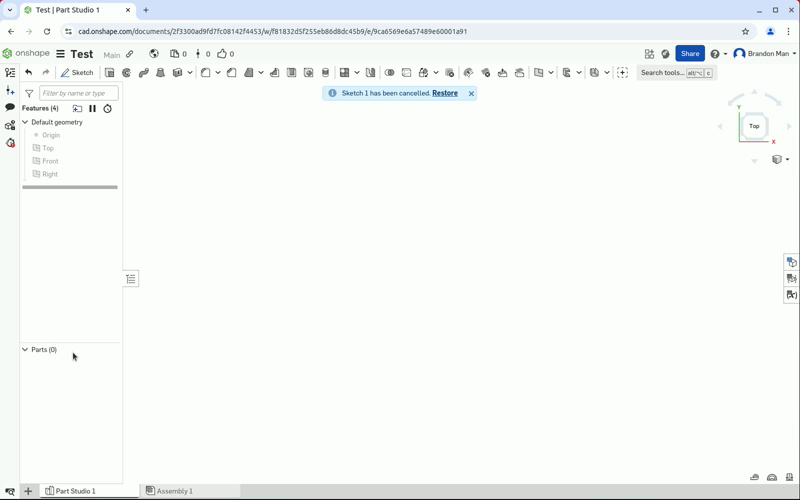
key(shift+p)
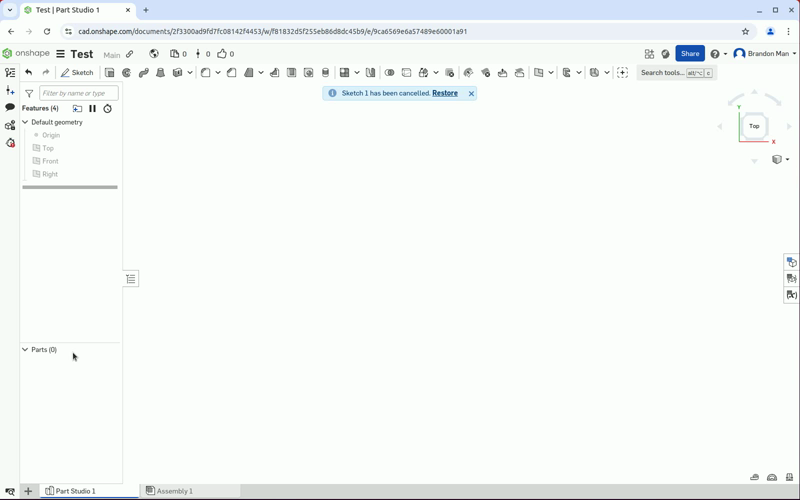
key(space)
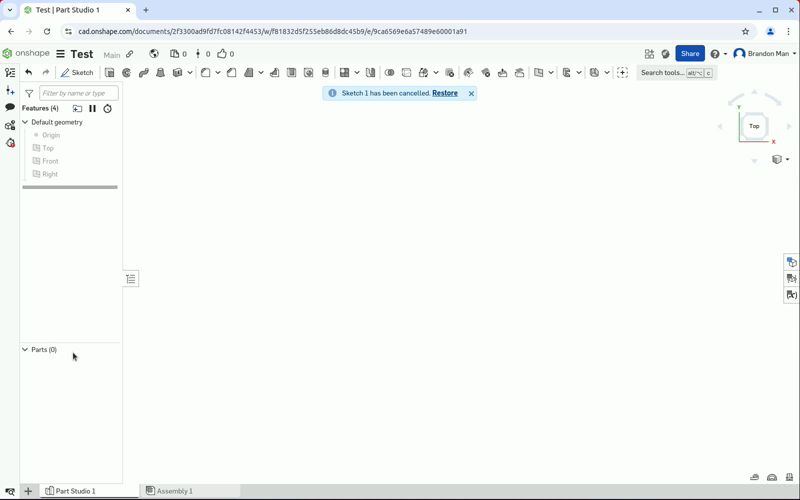
key_down(shift)
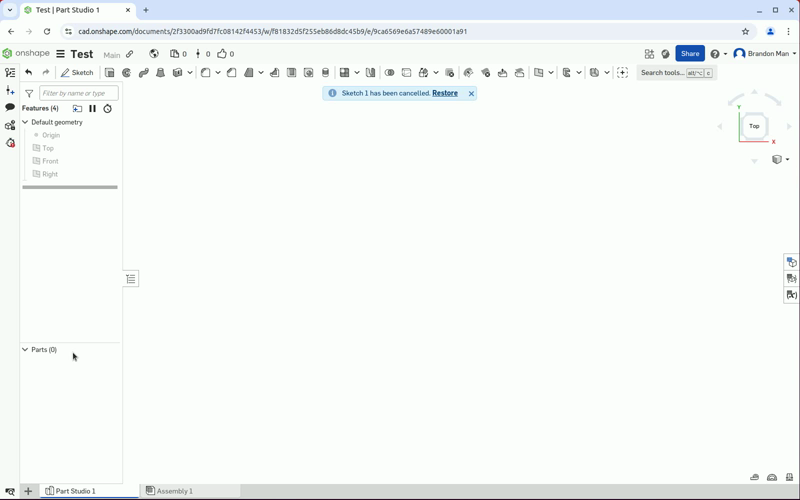
key(up)
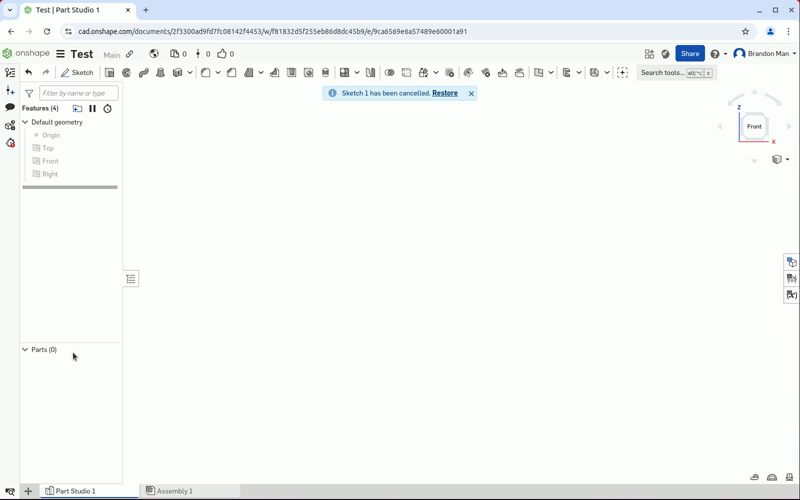
key_up(shift)
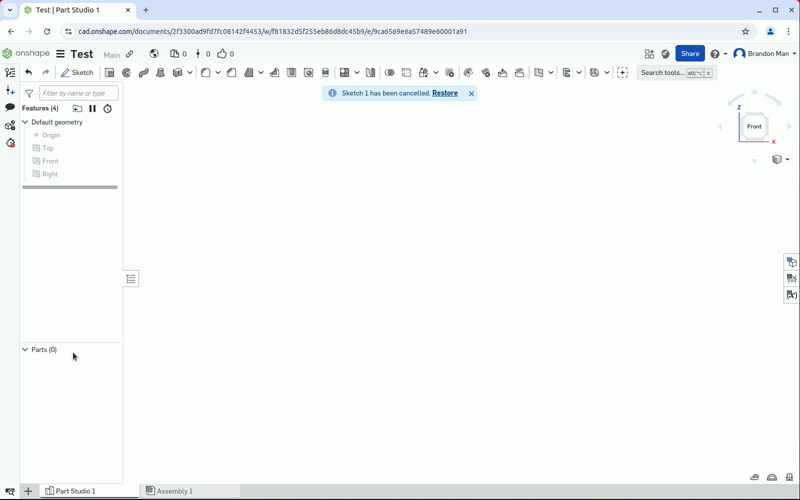
key(space)
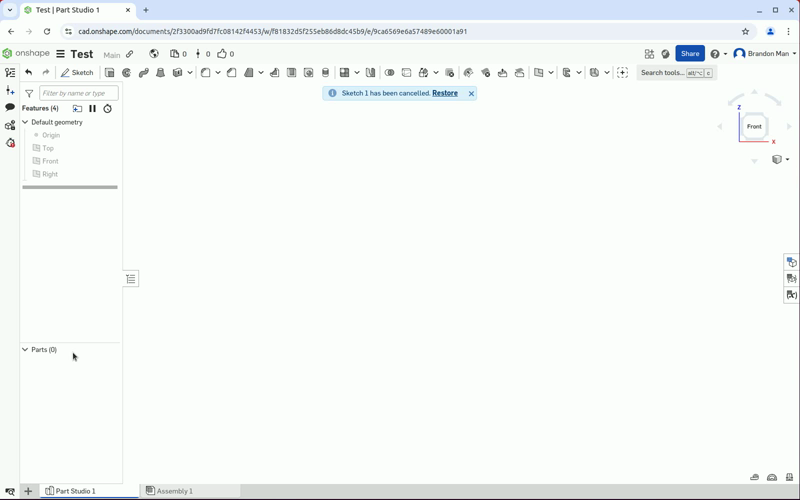
key_down(shift)
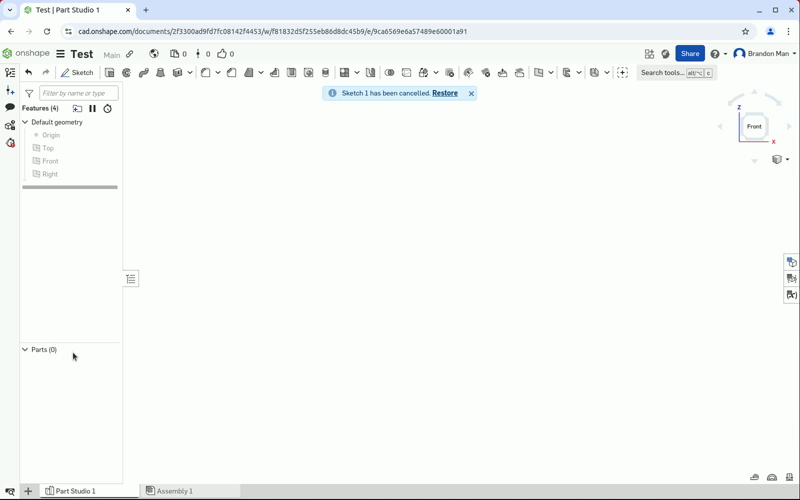
key(left)
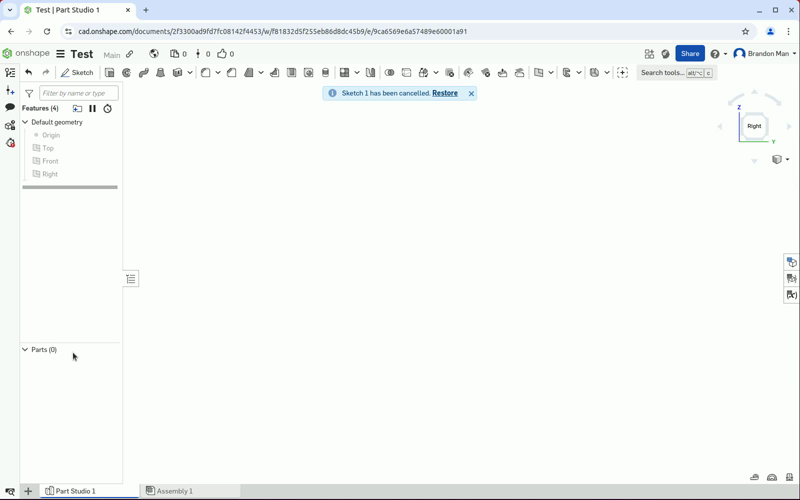
key_up(shift)
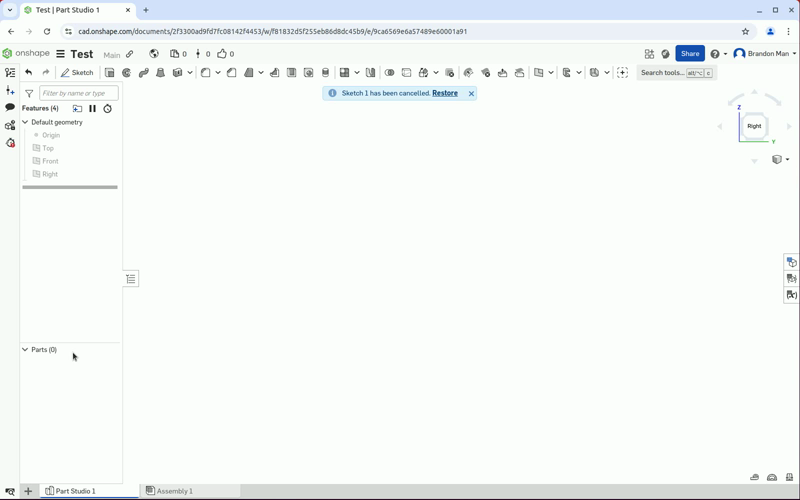
mouse_move(73, 352)
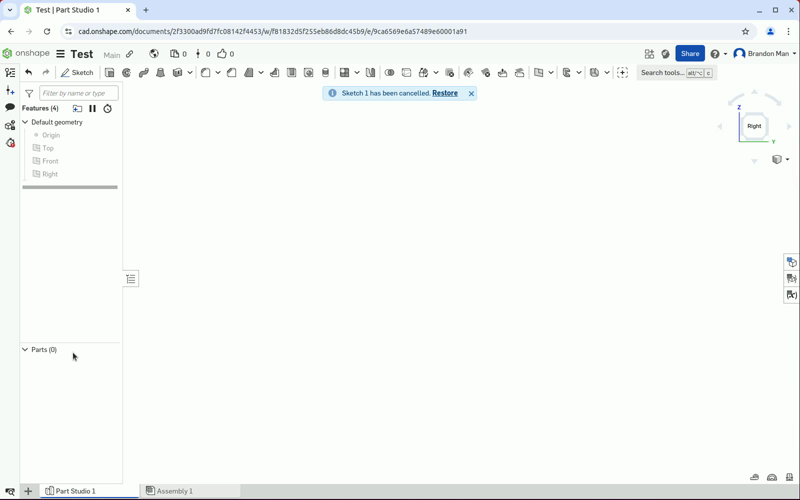
key(shift+y)
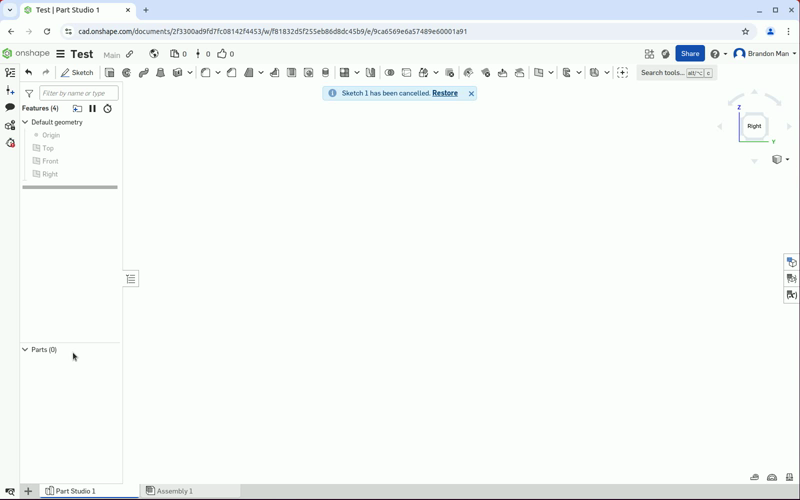
key(shift+s)
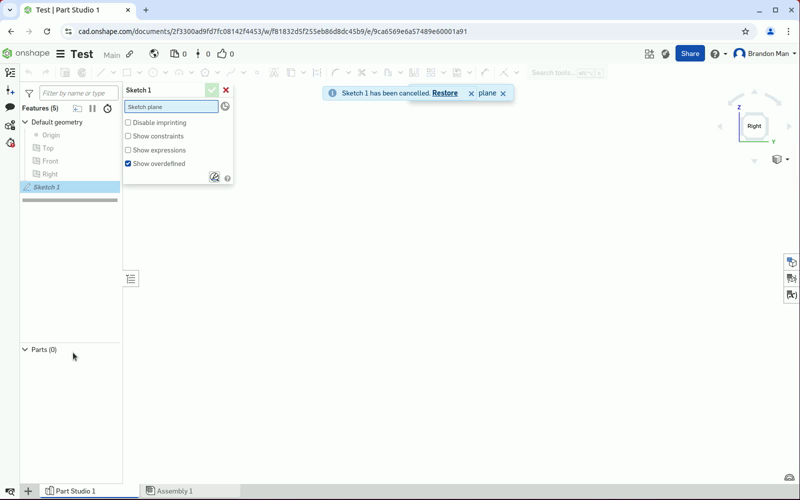
mouse_move(73, 176)
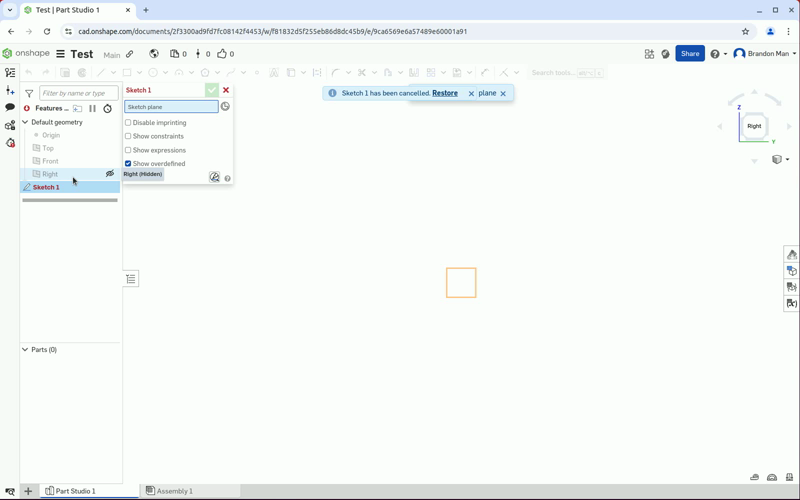
click(73, 176)
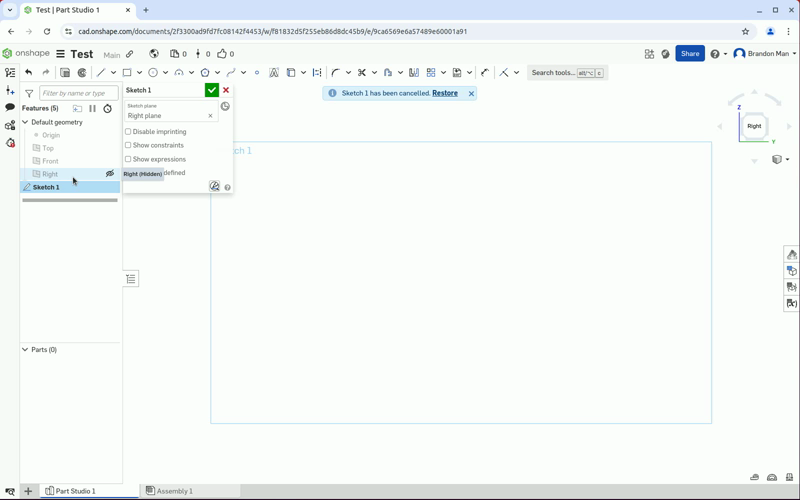
mouse_move(73, 352)
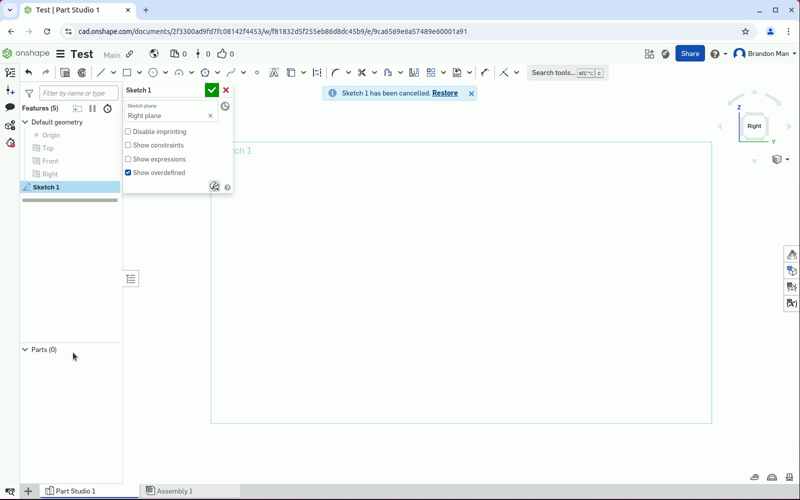
key(y)
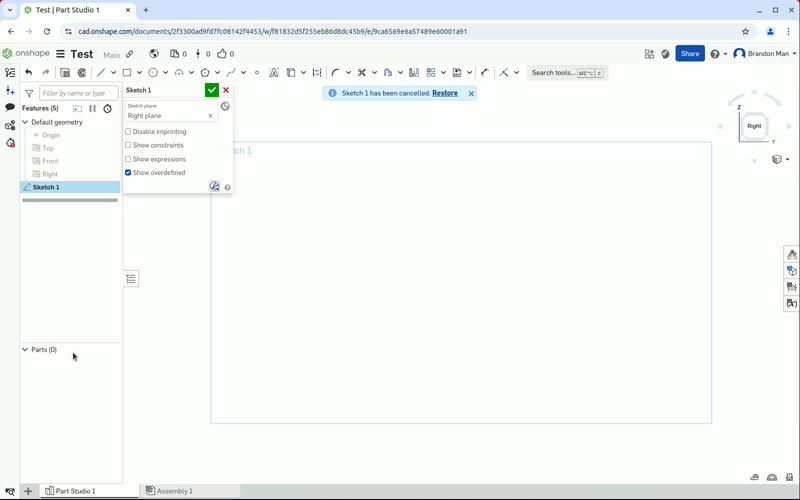
key(l)
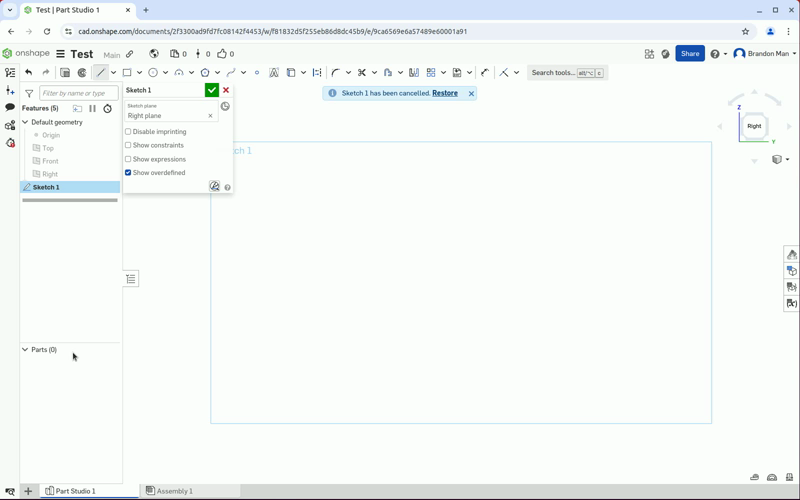
key_down(shift)
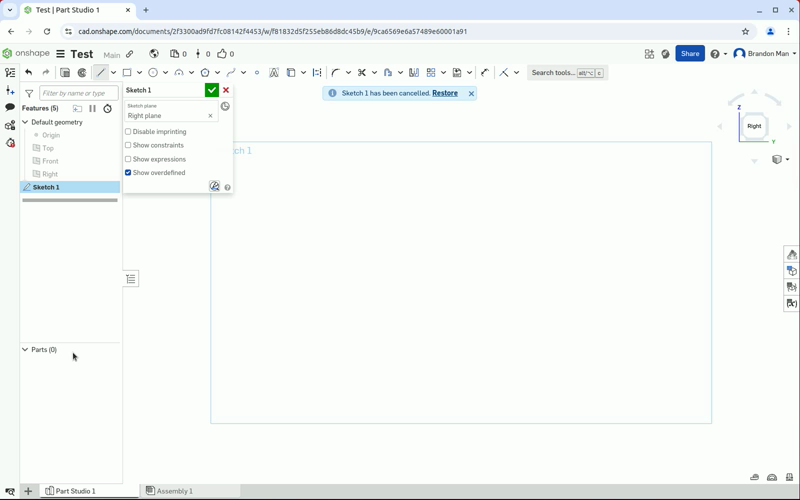
mouse_move(434, 333)
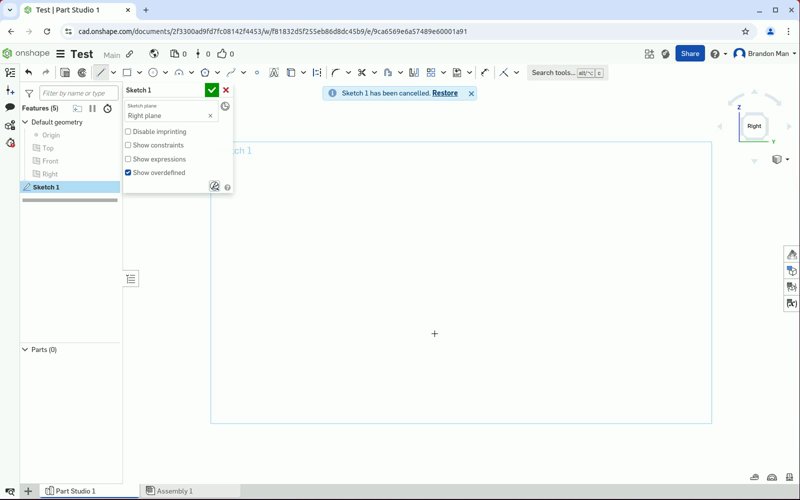
click(434, 333)
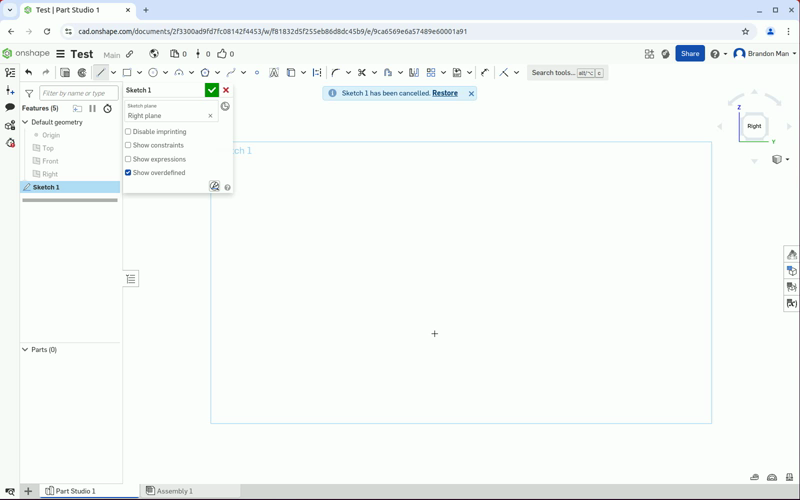
key_up(shift)
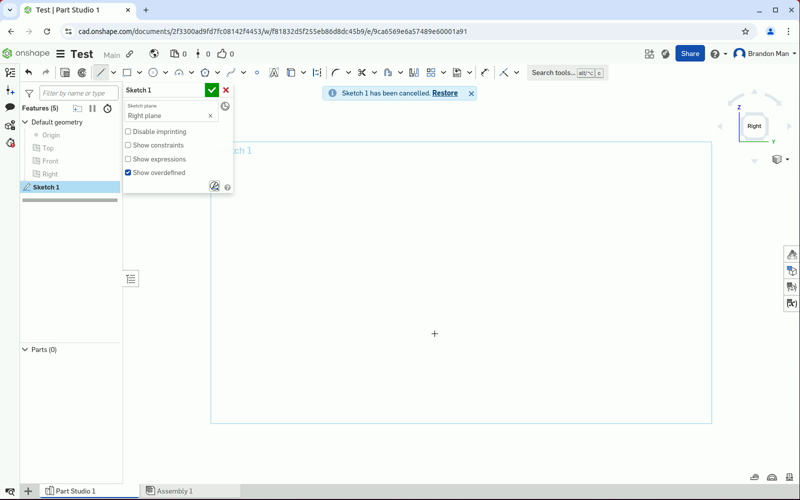
key_down(shift)
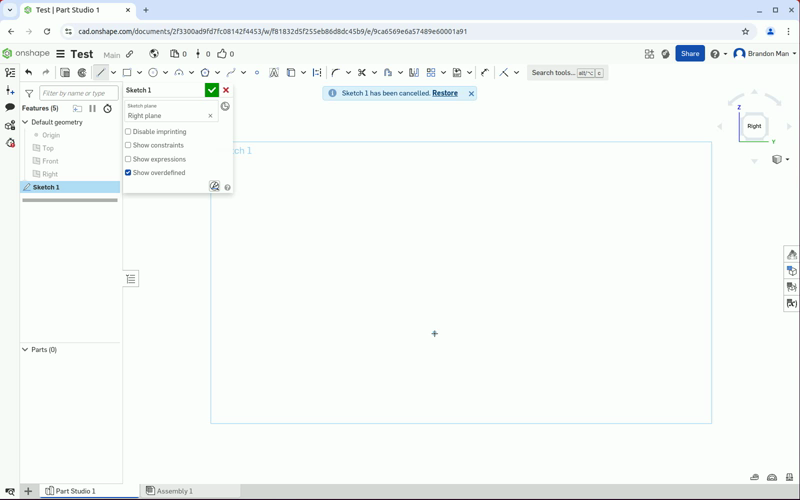
mouse_move(464, 333)
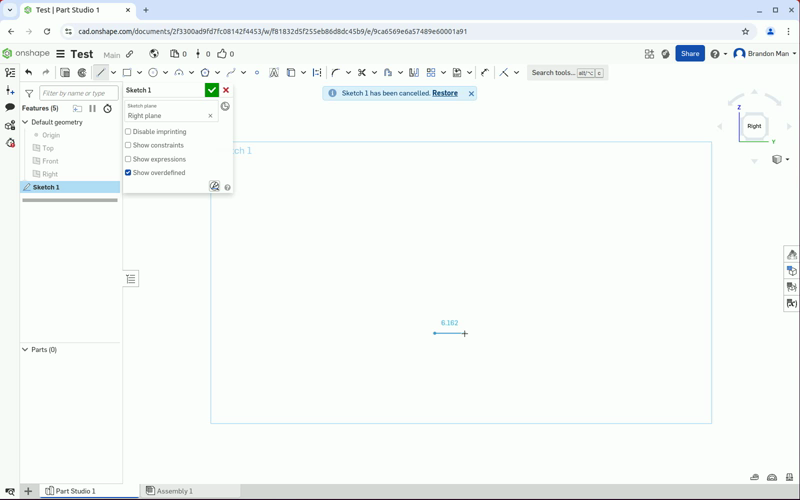
mouse_move(486, 333)
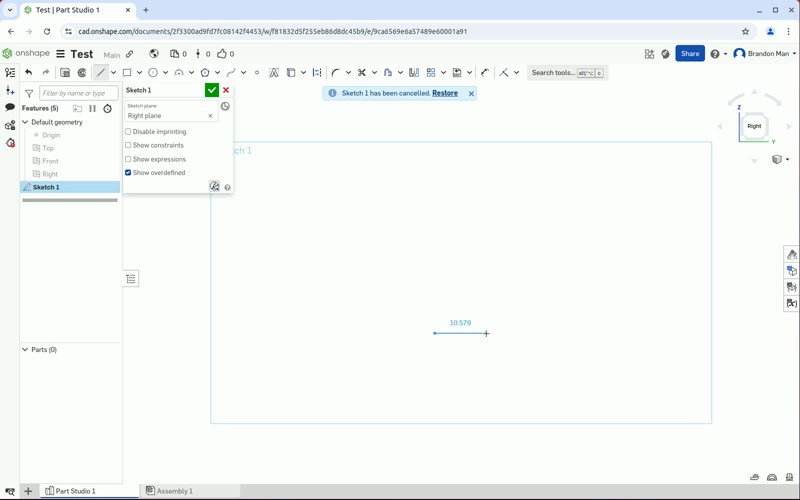
click(486, 333)
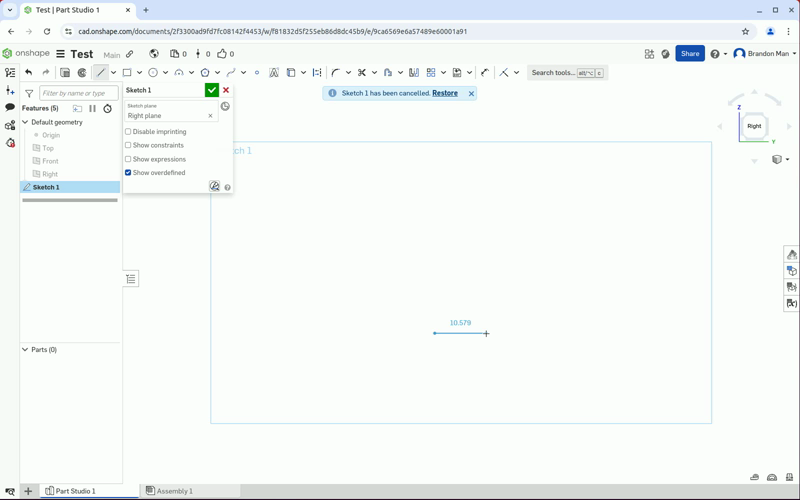
key_up(shift)
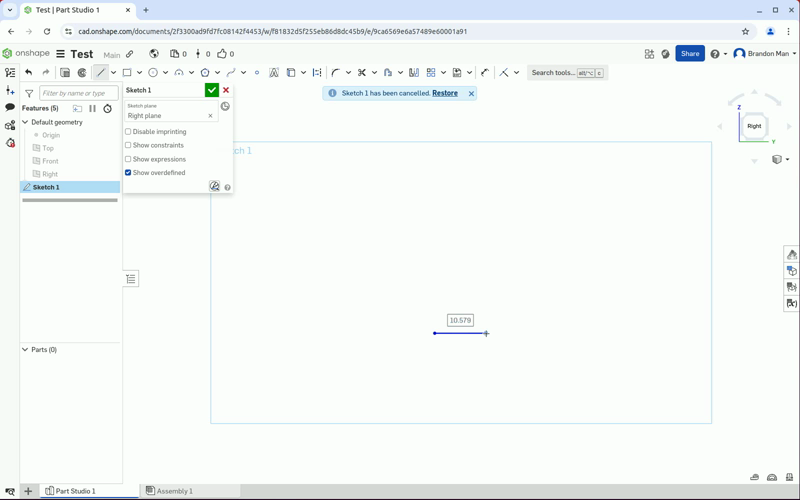
key_down(shift)
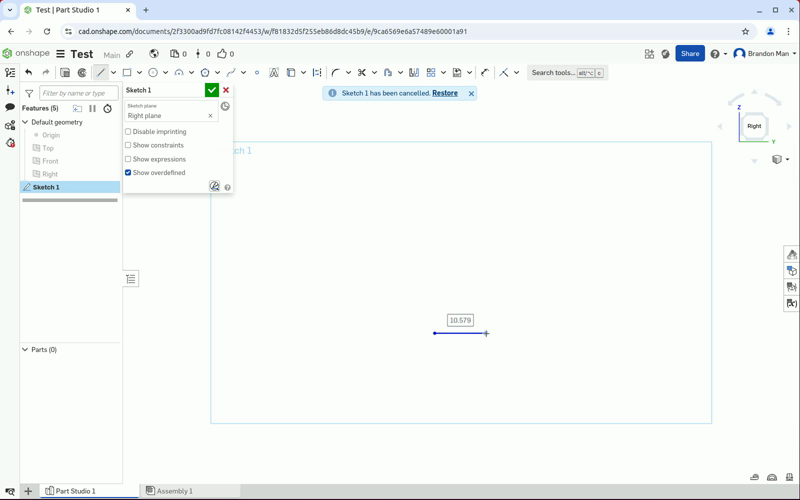
mouse_move(486, 232)
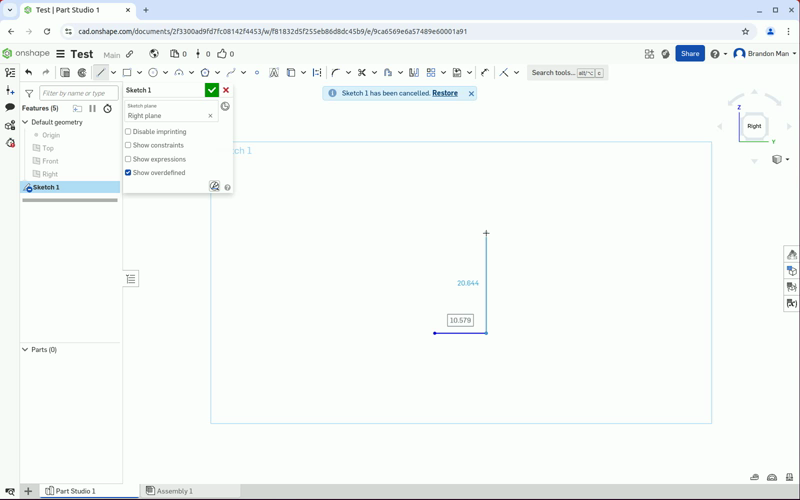
click(486, 232)
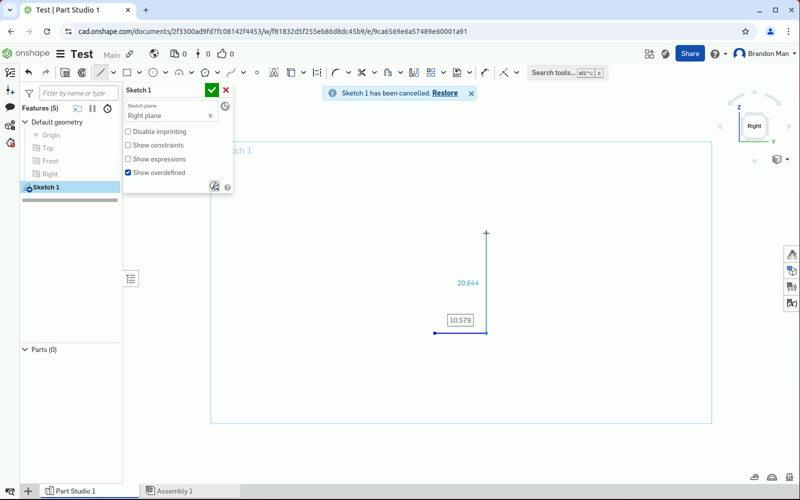
key_up(shift)
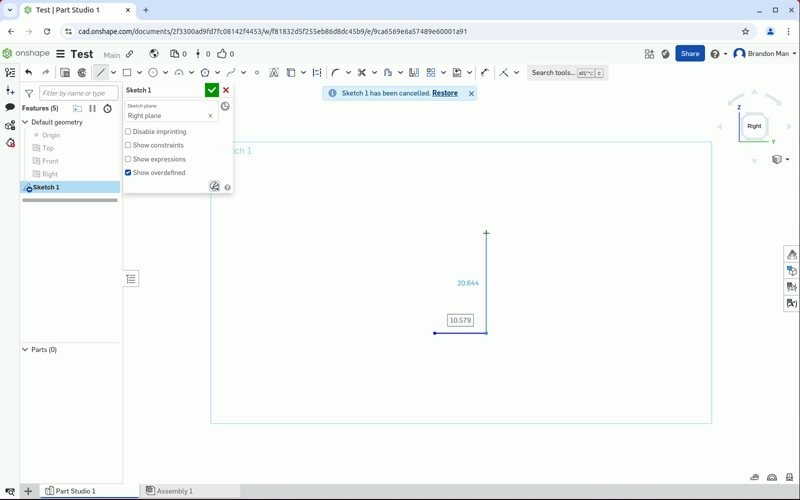
key_down(shift)
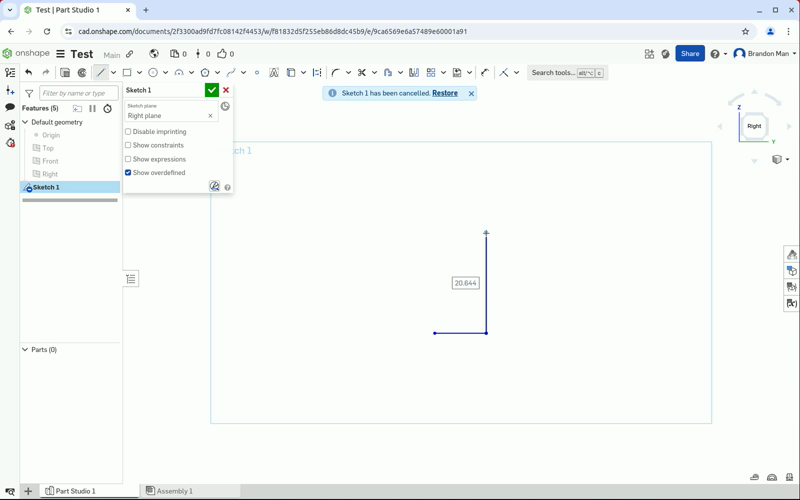
mouse_move(516, 232)
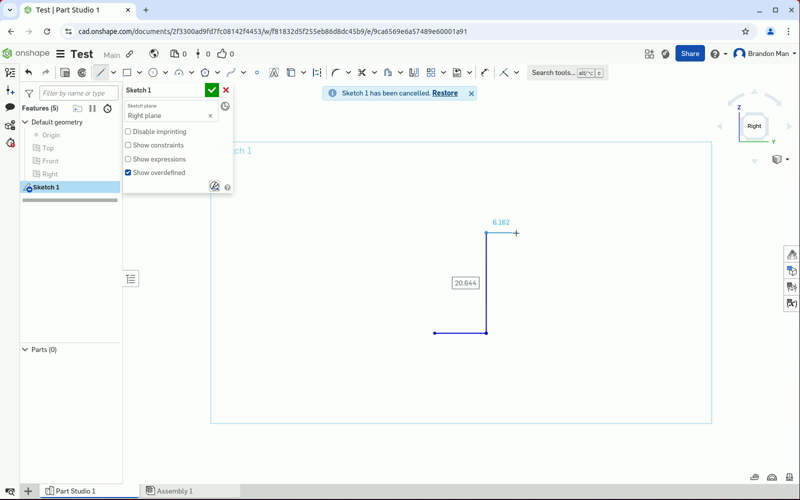
mouse_move(434, 232)
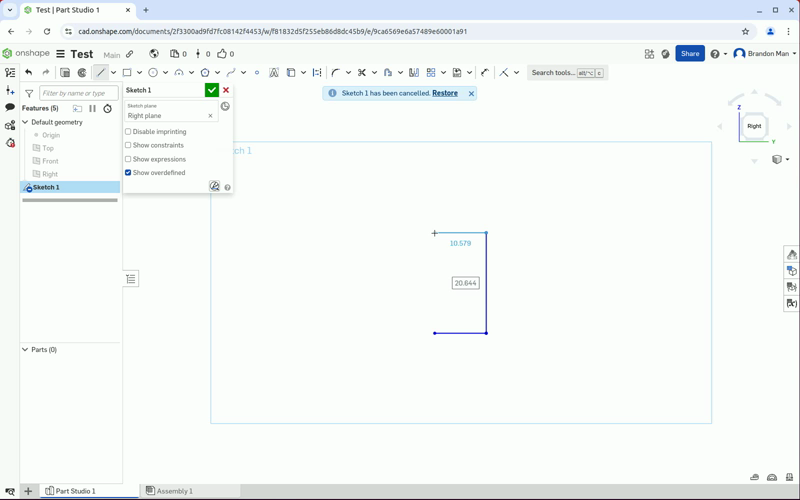
click(434, 232)
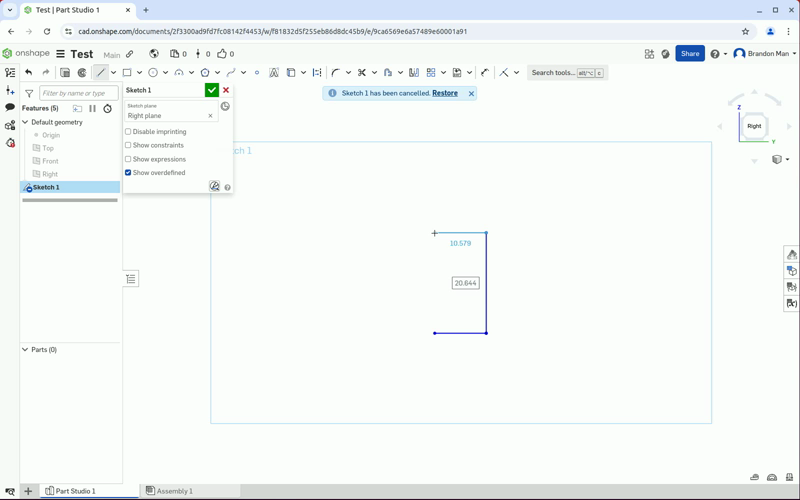
key_up(shift)
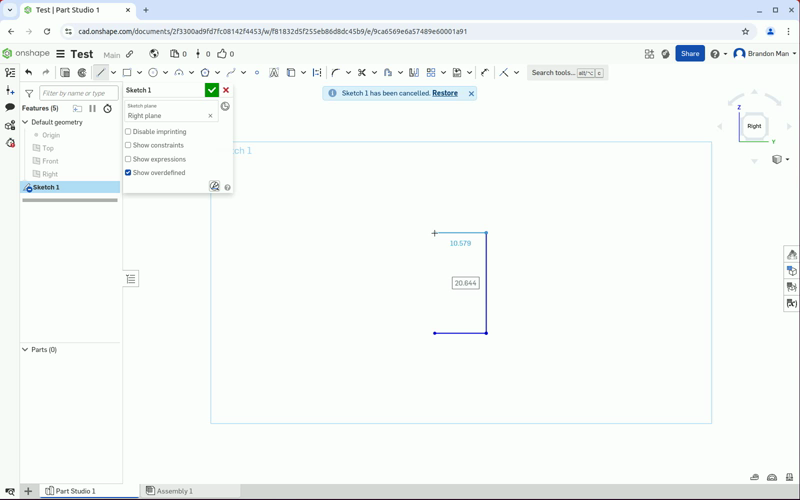
key_down(shift)
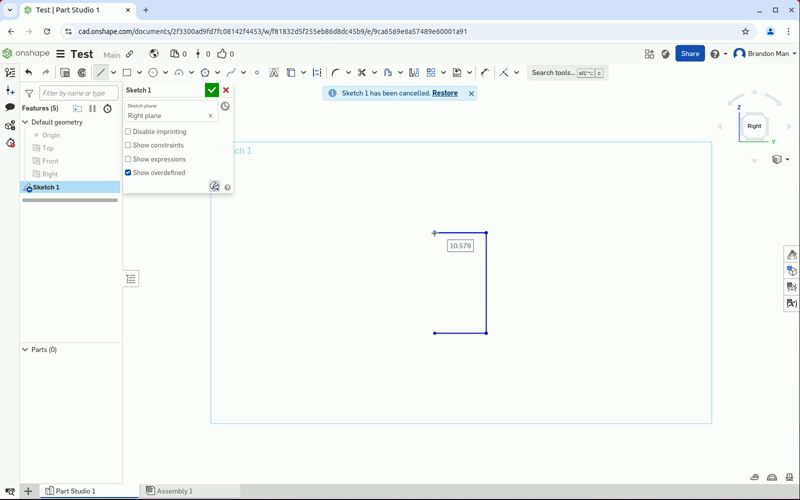
mouse_move(434, 333)
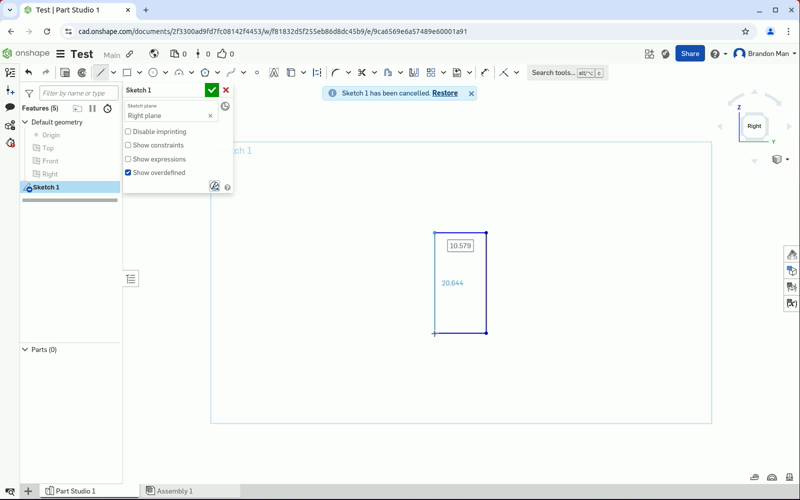
key_up(shift)
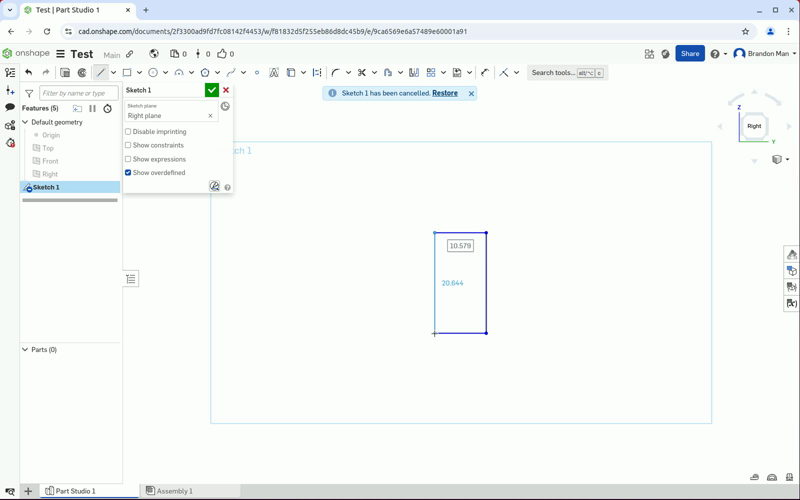
click(434, 333)
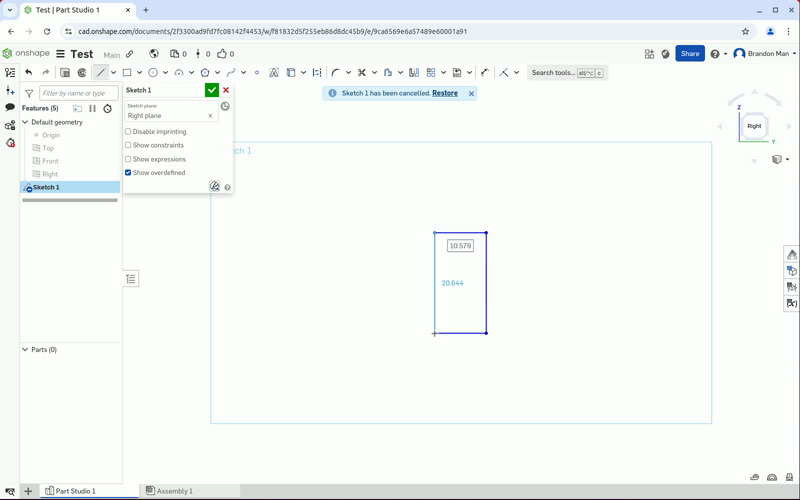
key(esc)
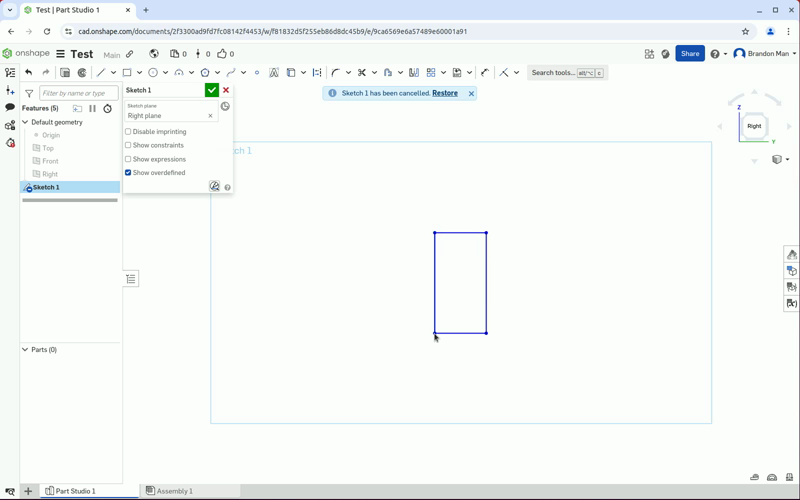
mouse_move(449, 240)
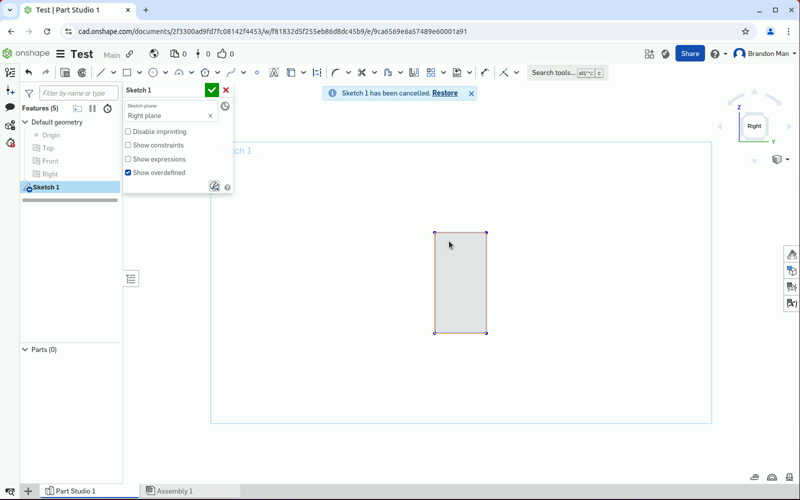
click(449, 240)
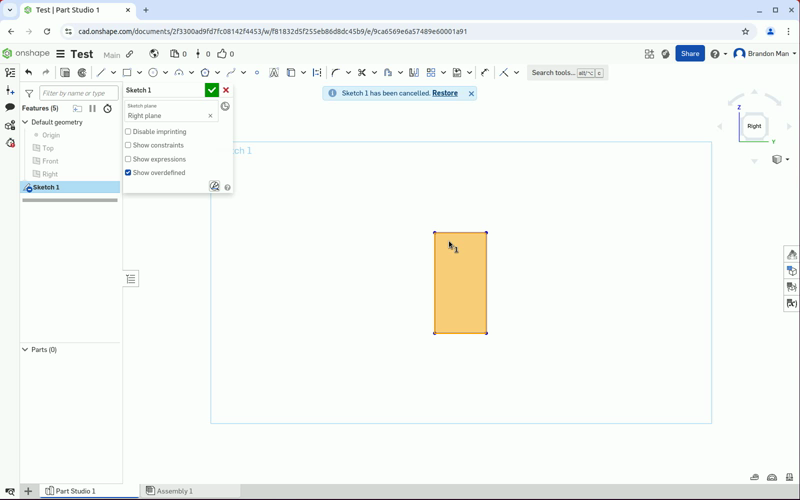
mouse_move(73, 352)
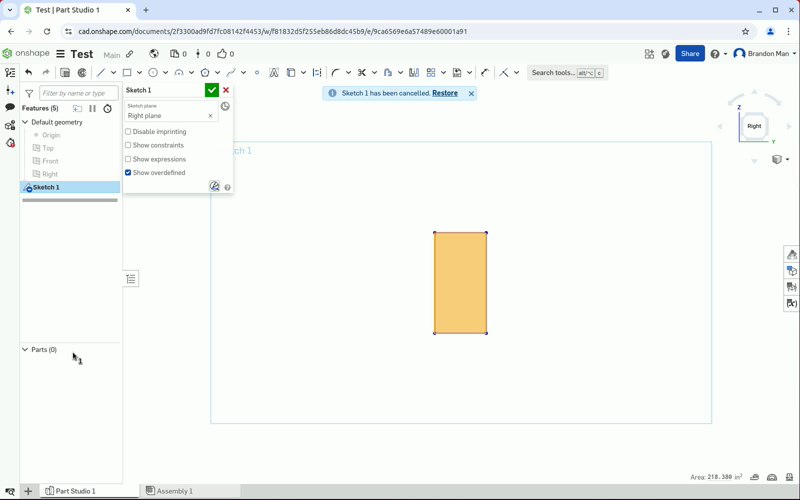
key(shift+y)
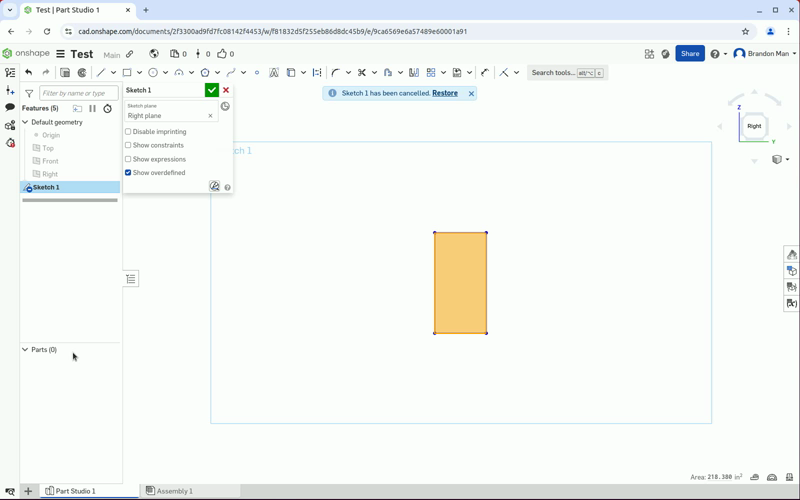
key(shift+e)
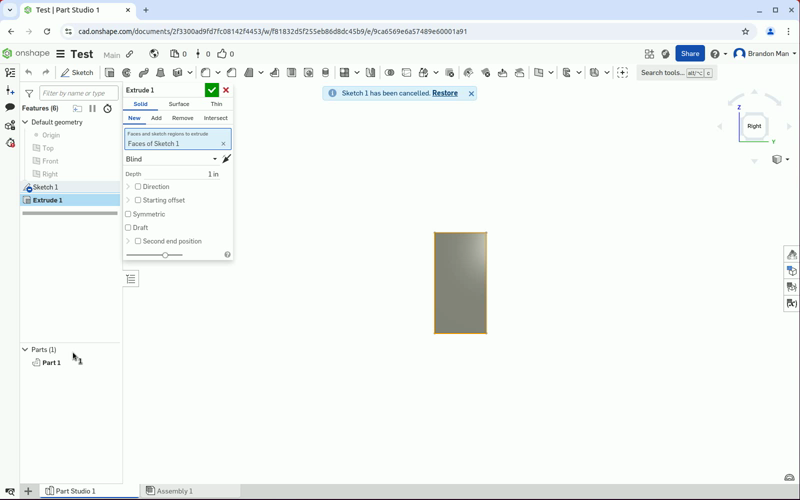
mouse_move(143, 106)
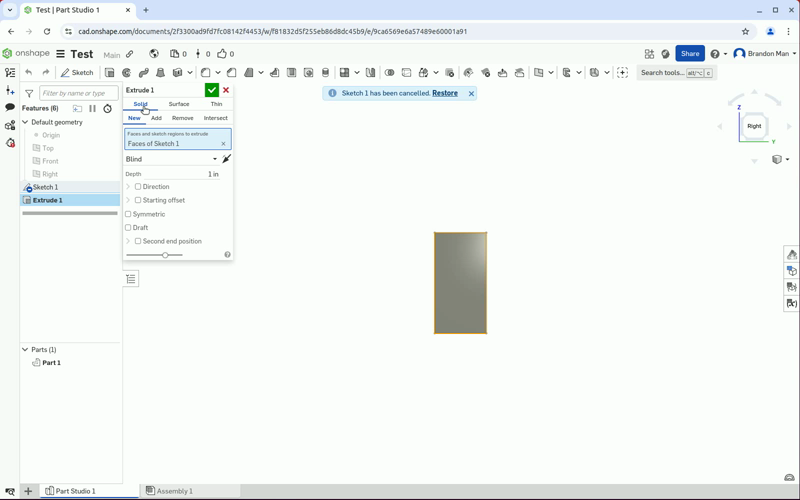
click(143, 106)
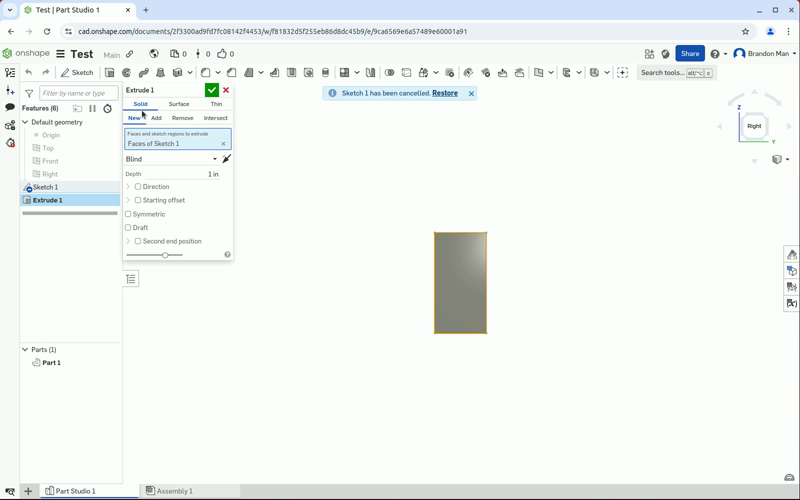
mouse_move(137, 120)
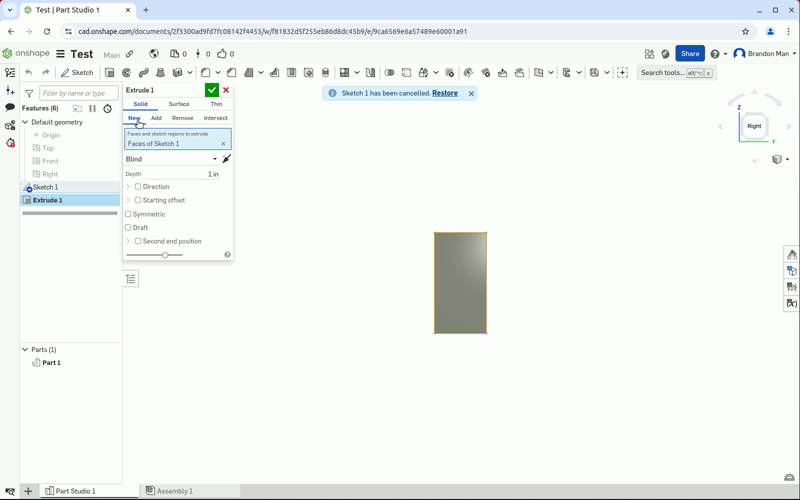
click(137, 120)
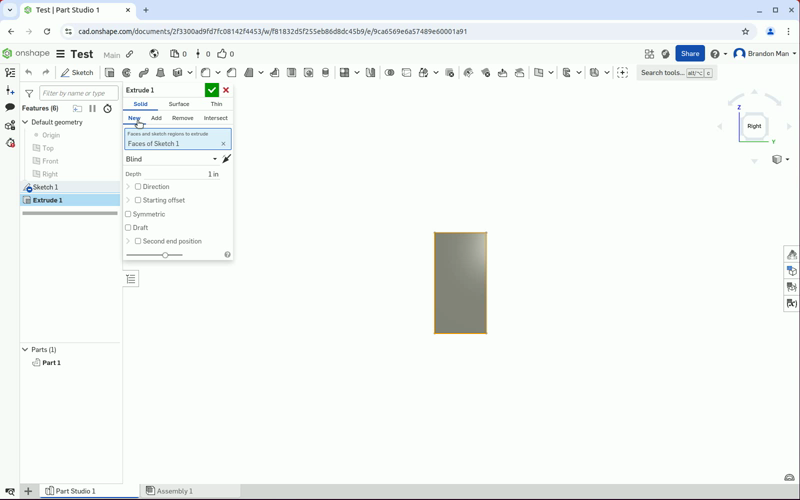
key(tab, 4)
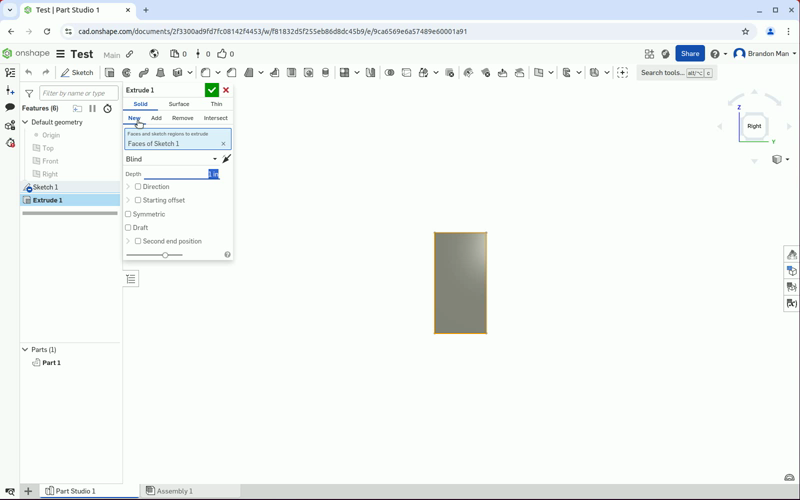
text(23.108)
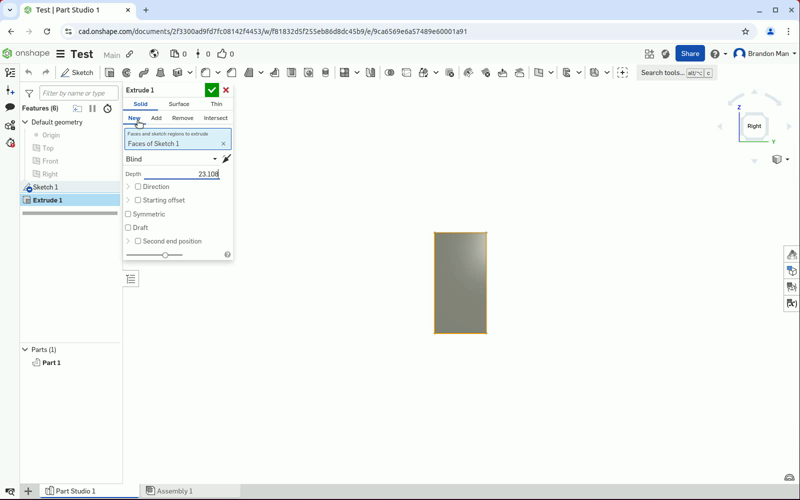
key(enter)
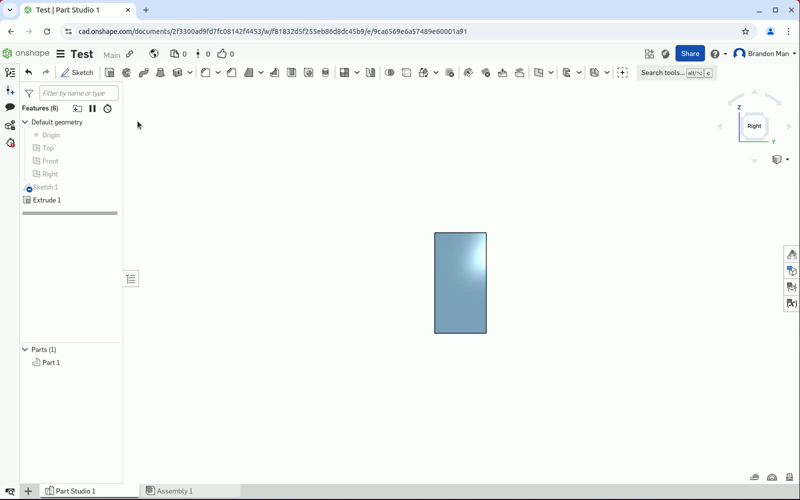
key(shift+h)
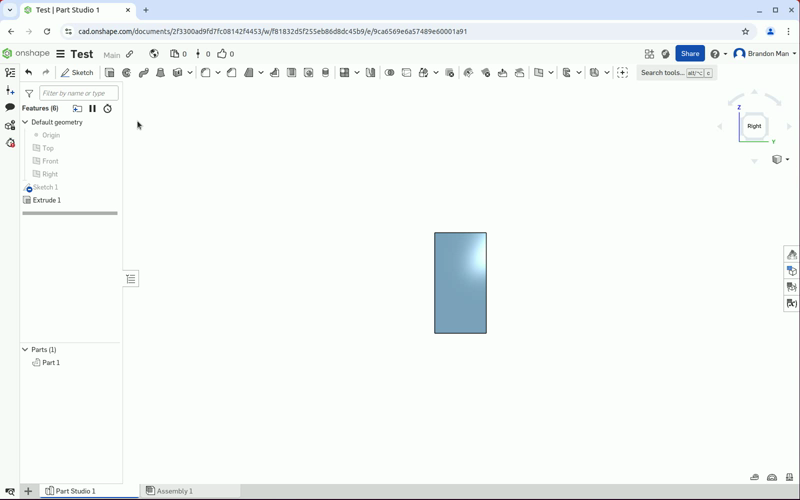
key(shift+h)
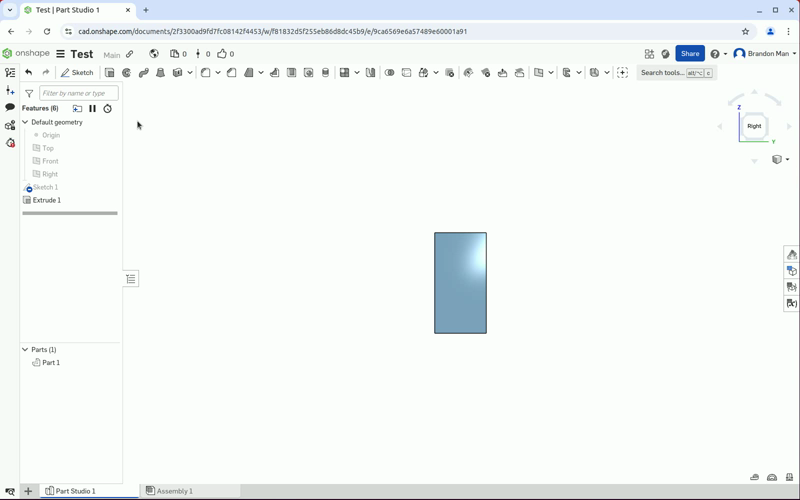
mouse_move(73, 189)
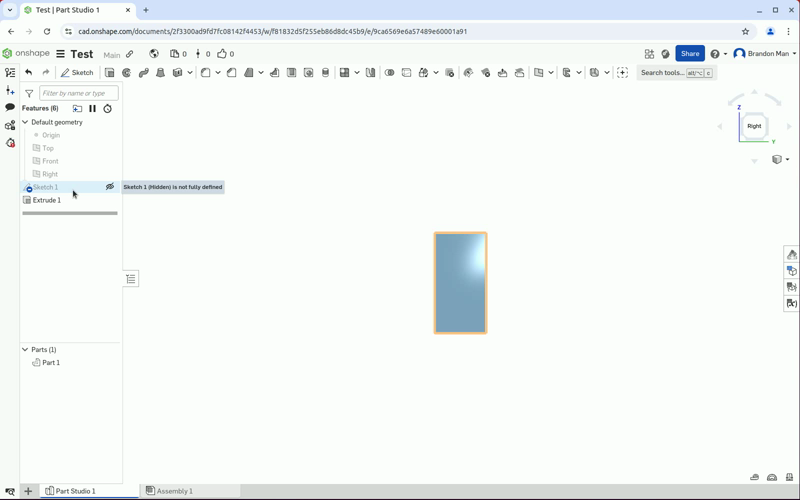
click(73, 189)
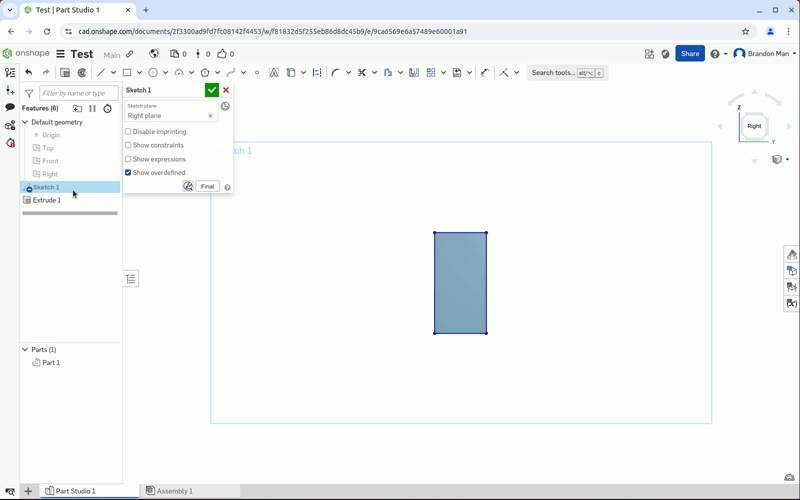
mouse_move(229, 92)
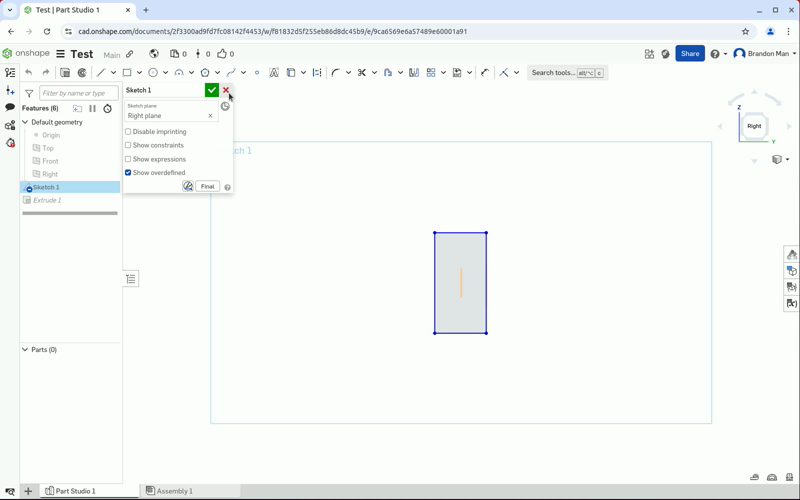
click(229, 92)
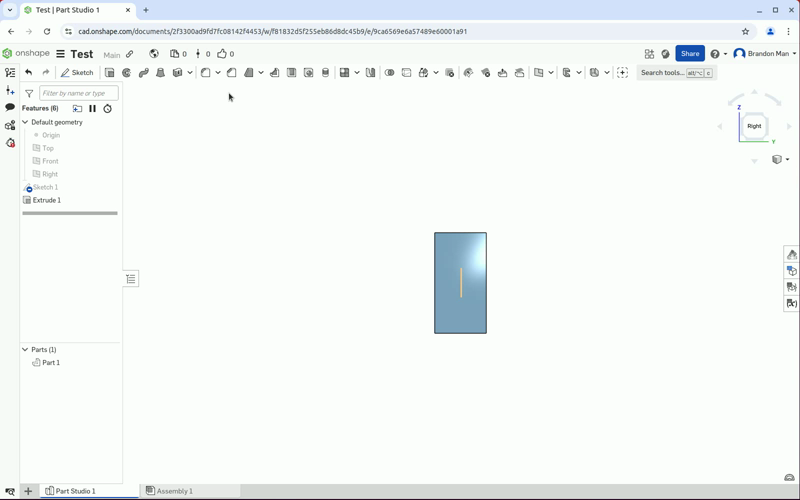
mouse_move(73, 352)
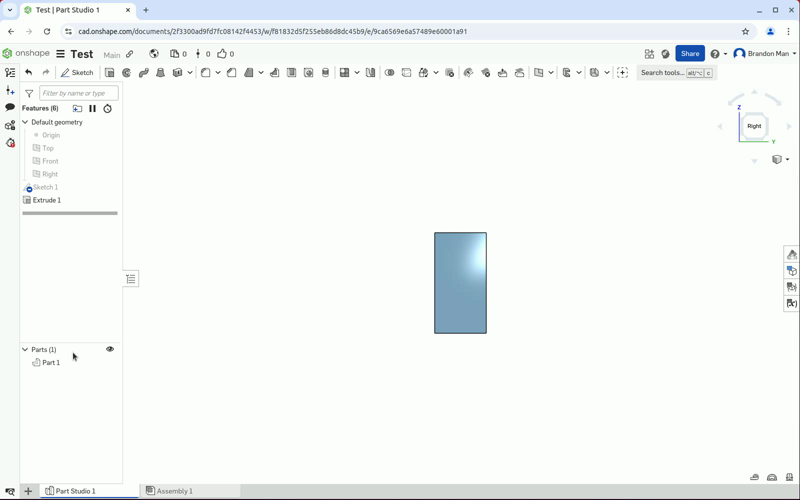
key(y)
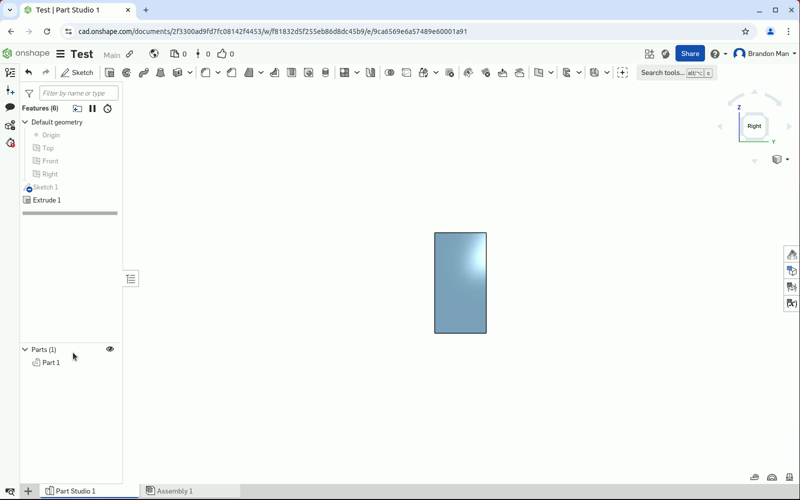
key(shift+p)
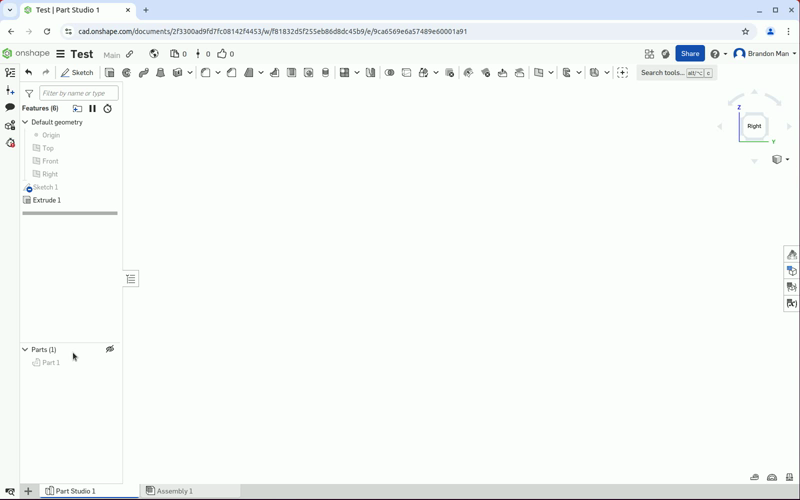
key(space)
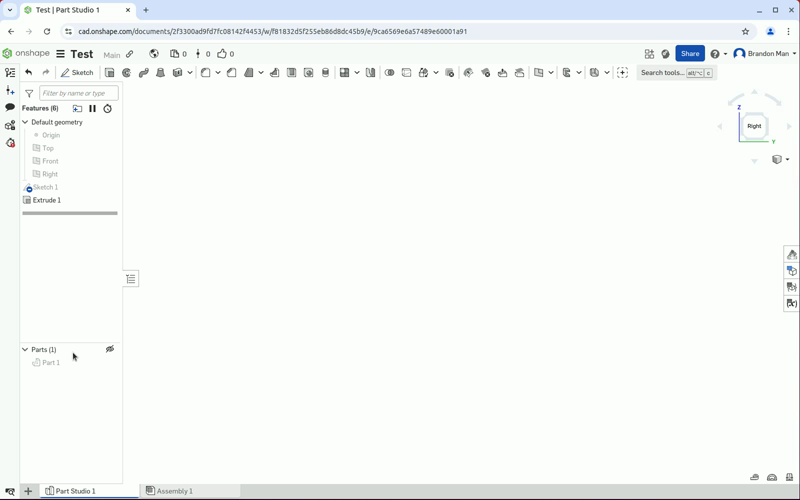
key_down(shift)
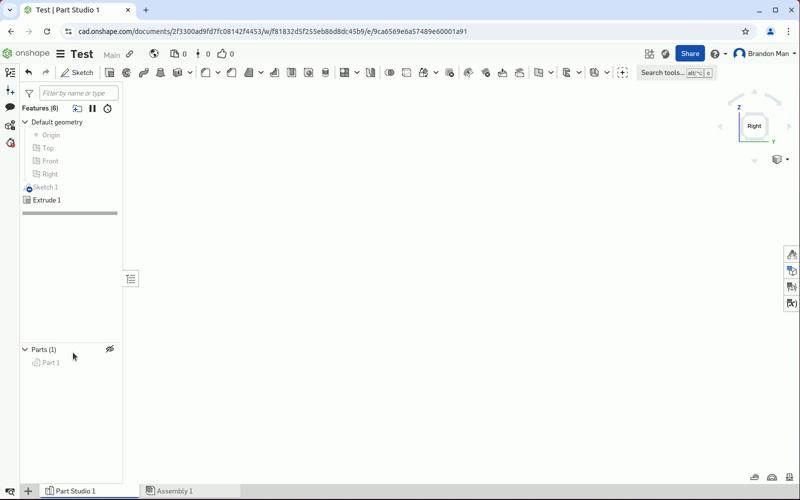
key(right)
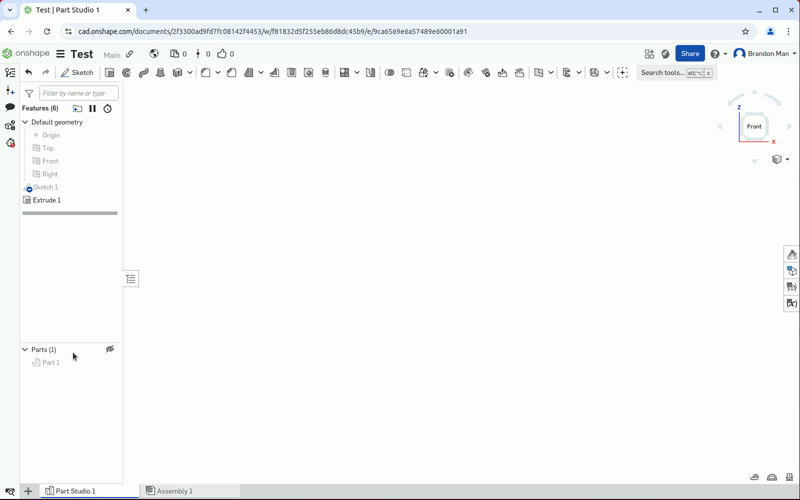
key_up(shift)
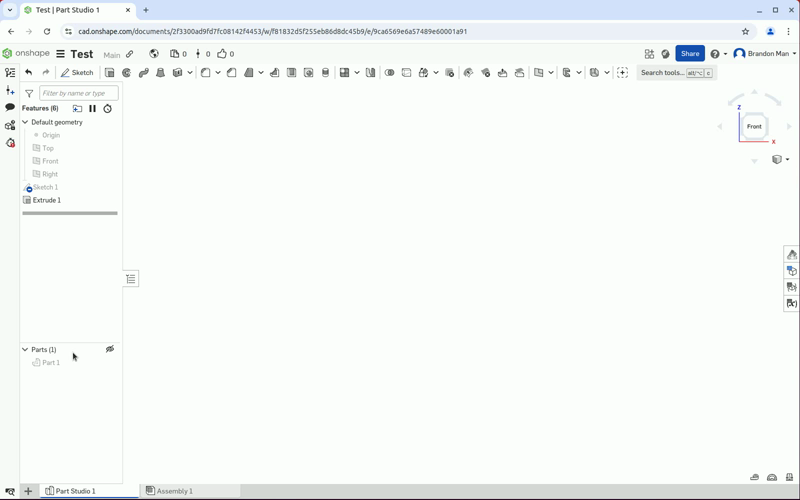
mouse_move(73, 352)
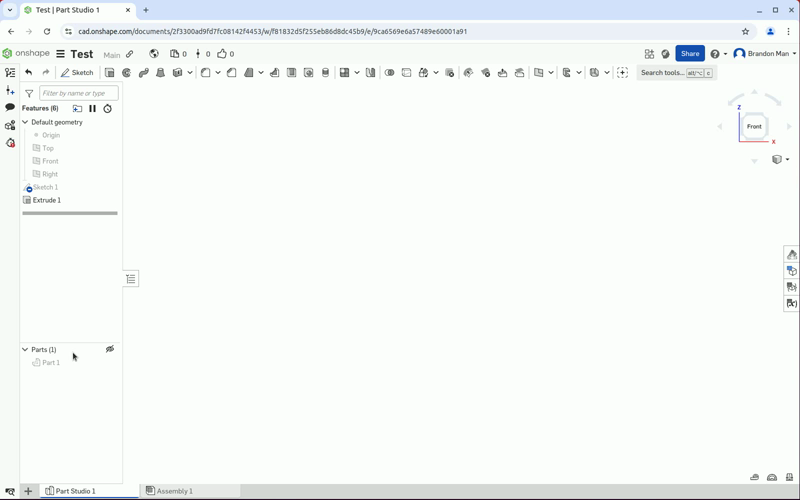
key(shift+y)
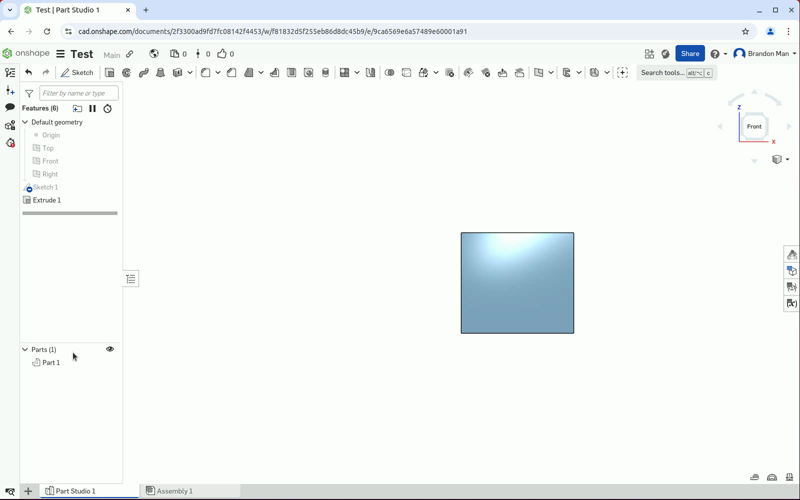
mouse_move(541, 75)
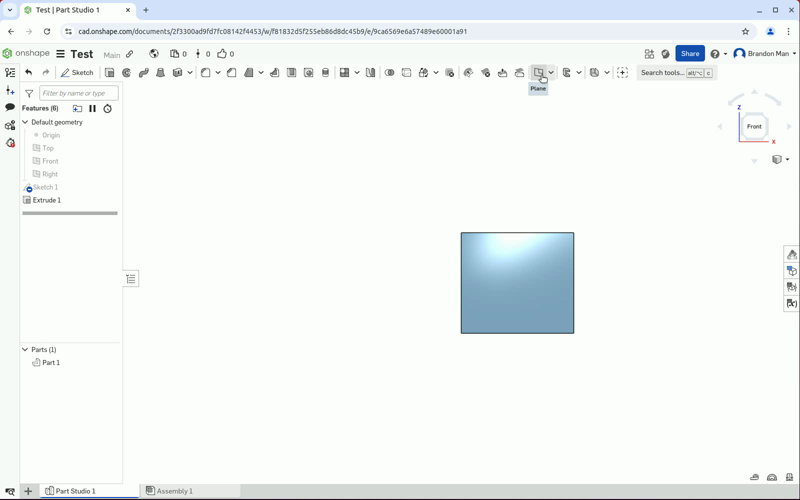
click(541, 75)
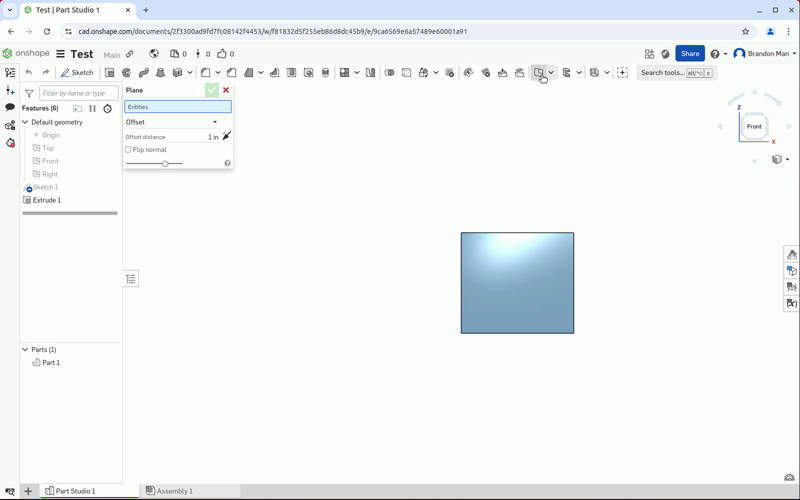
mouse_move(73, 163)
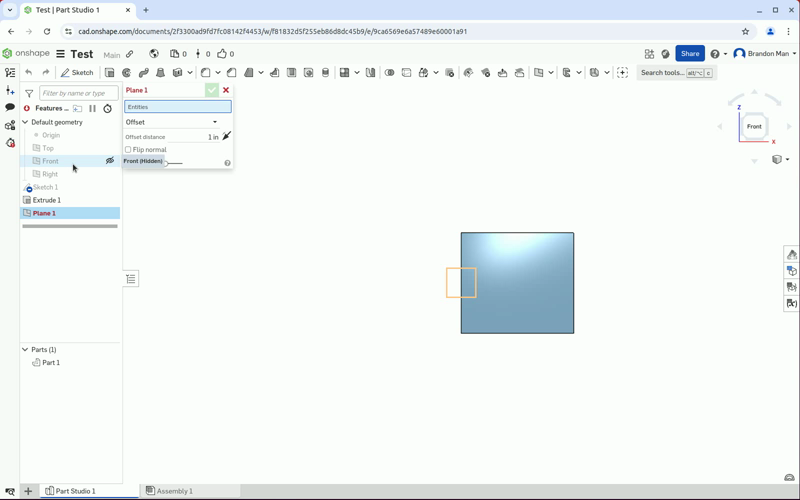
click(73, 163)
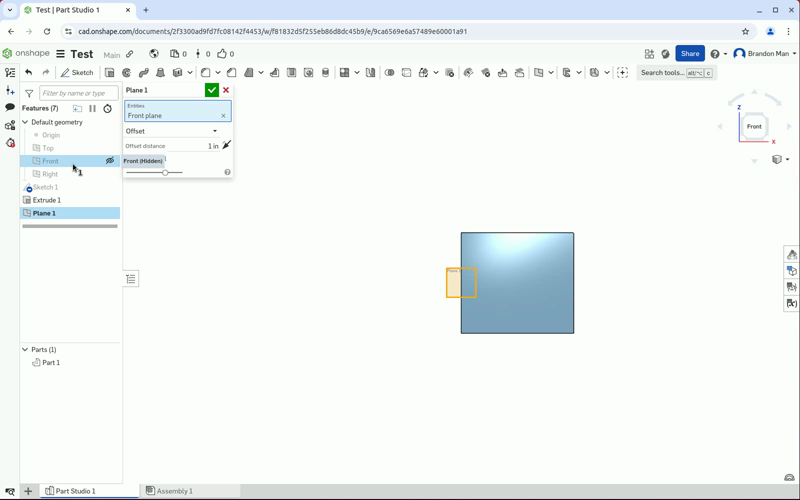
key(tab, 2)
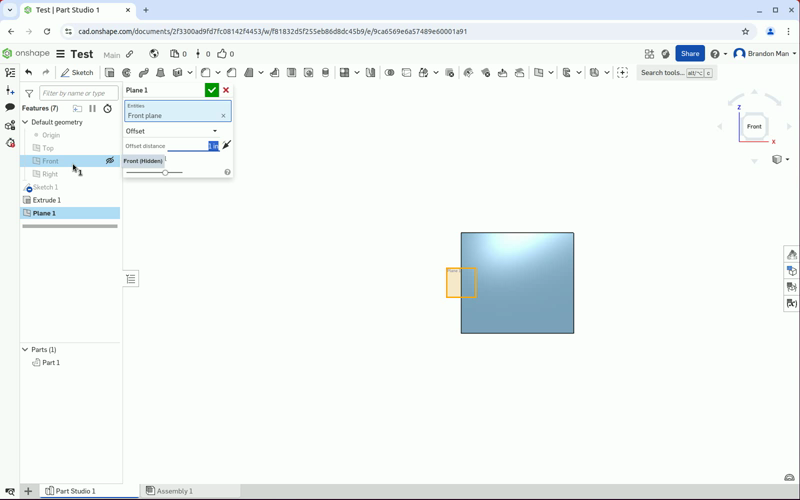
text(5.299)
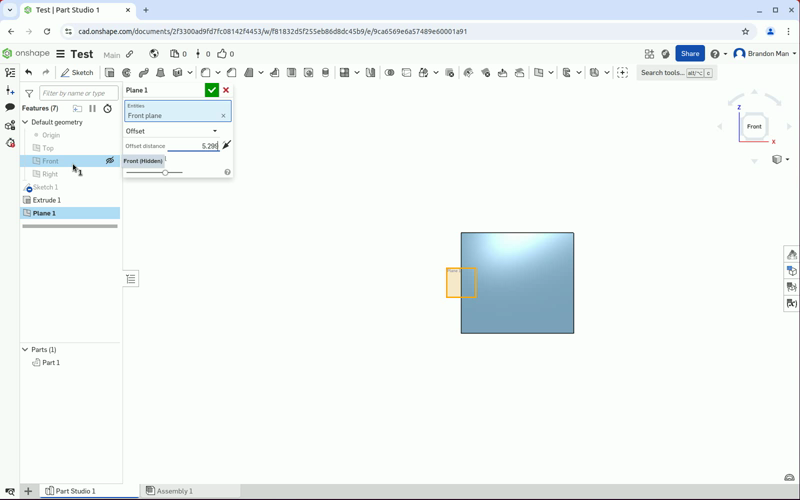
key(enter, 2)
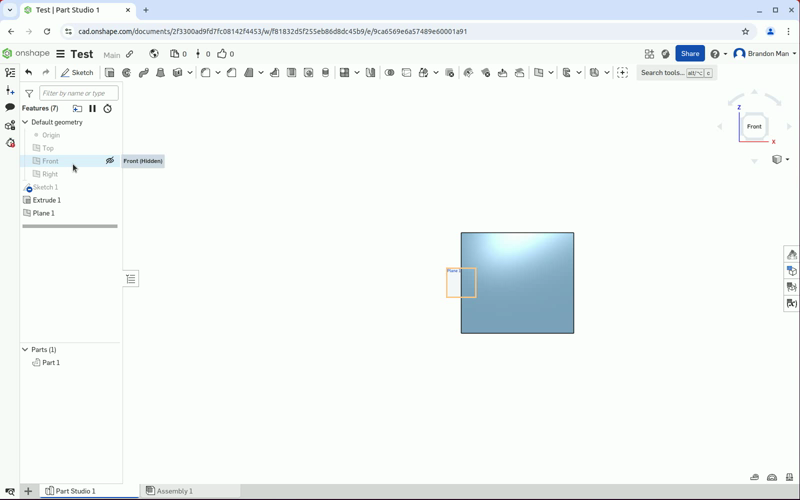
key(shift+s)
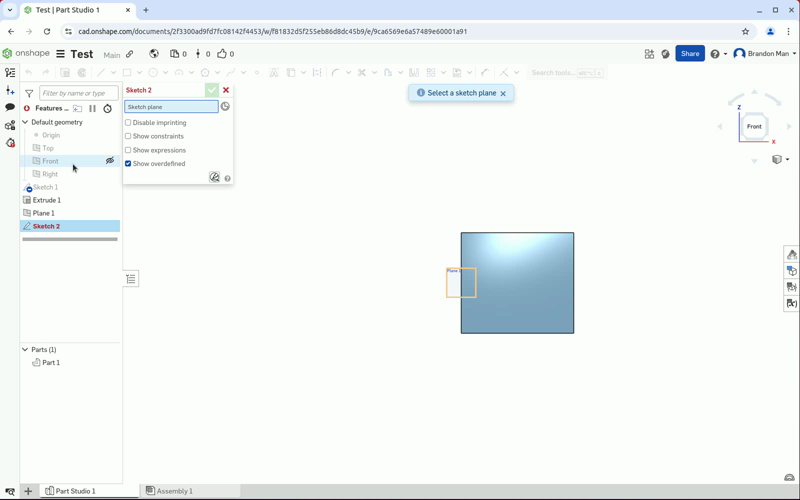
mouse_move(73, 215)
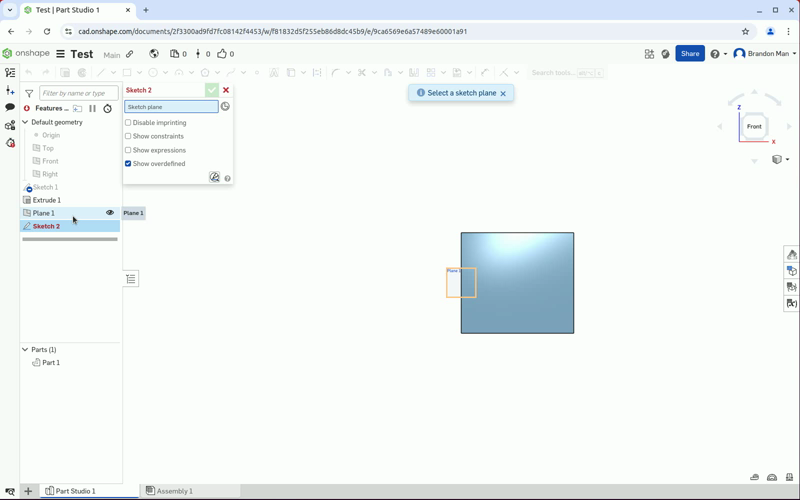
click(73, 215)
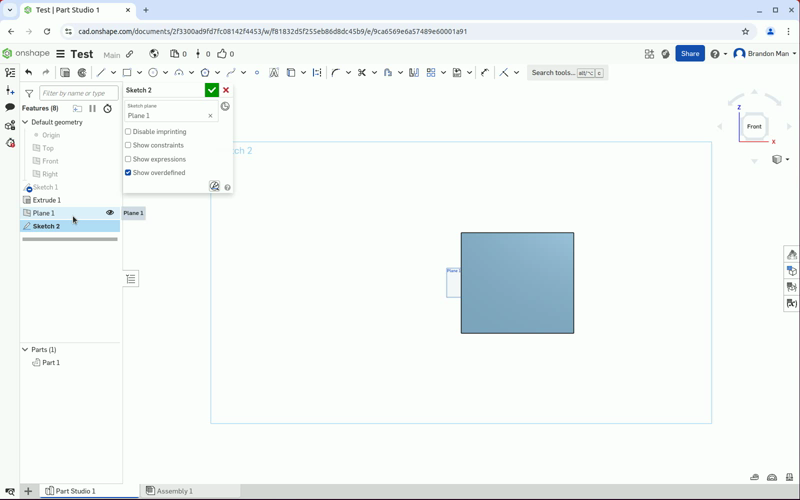
mouse_move(73, 352)
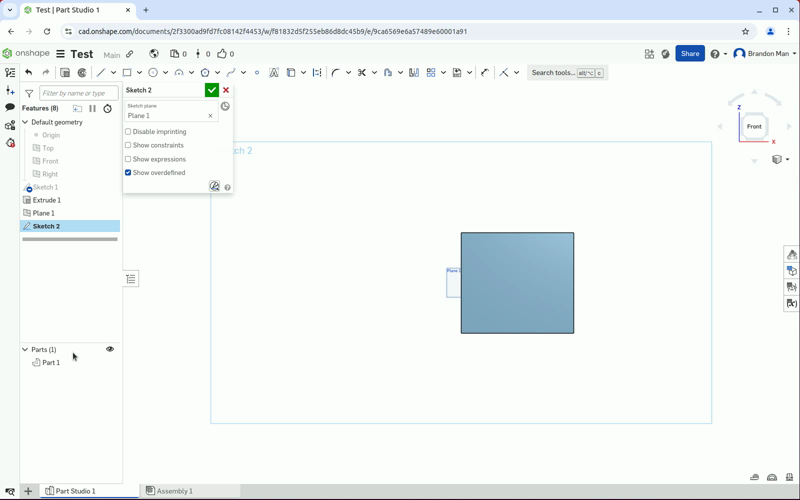
key(y)
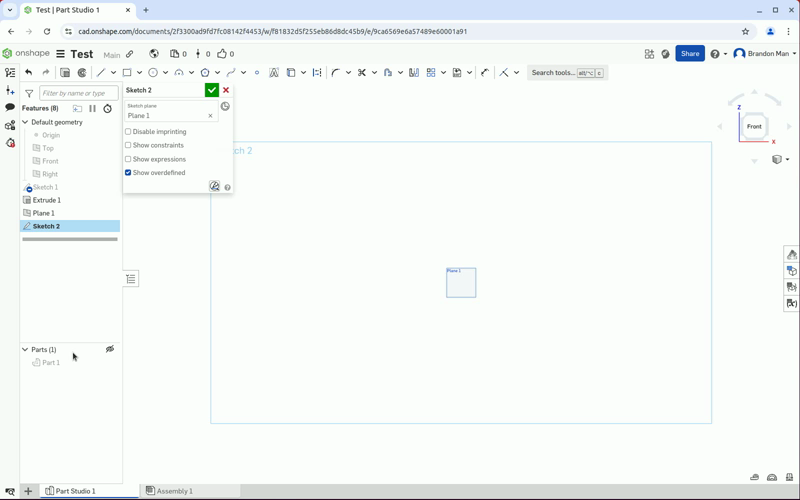
key(a)
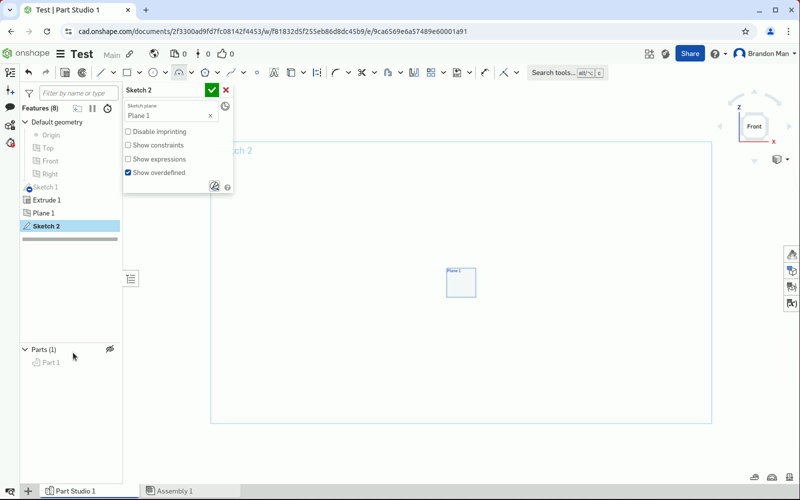
key_down(shift)
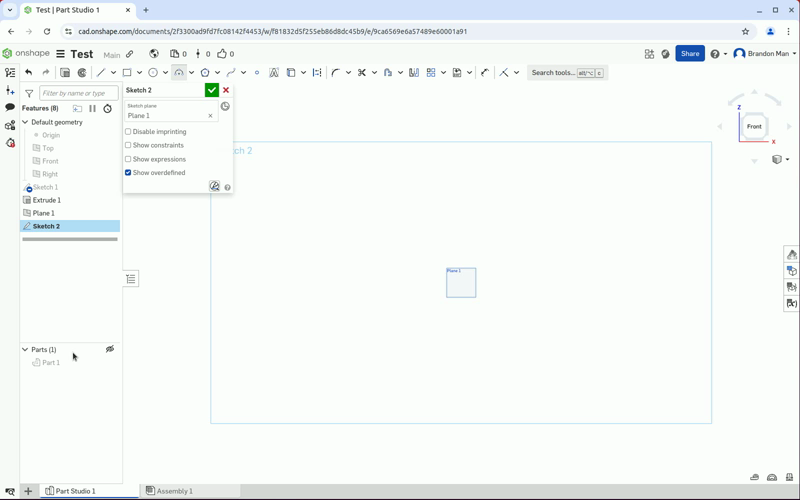
mouse_move(573, 307)
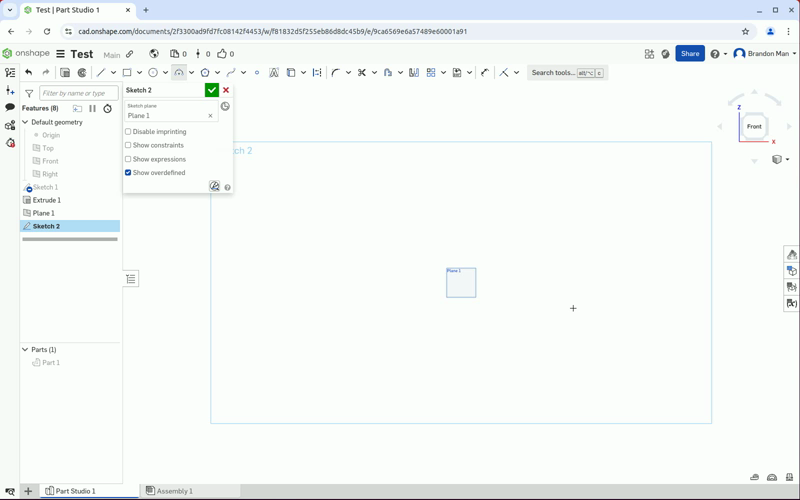
click(573, 307)
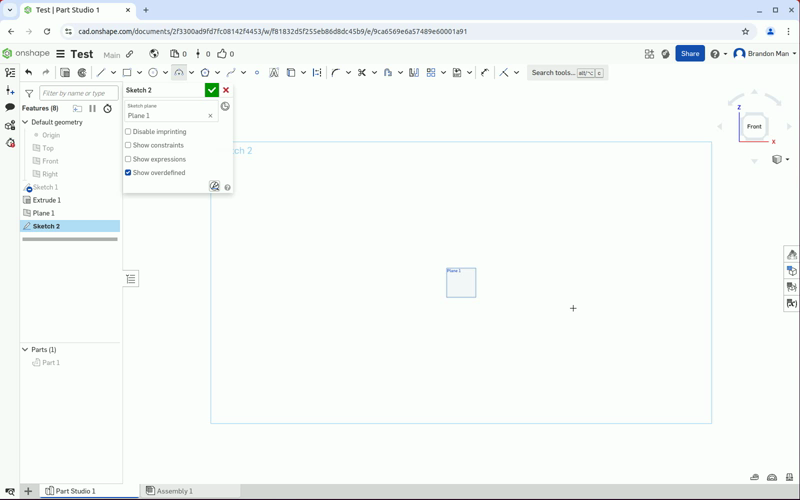
key_up(shift)
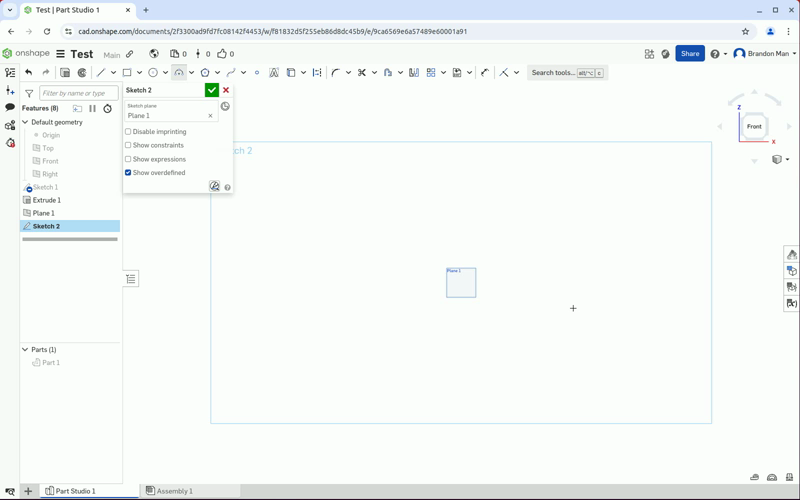
key_down(shift)
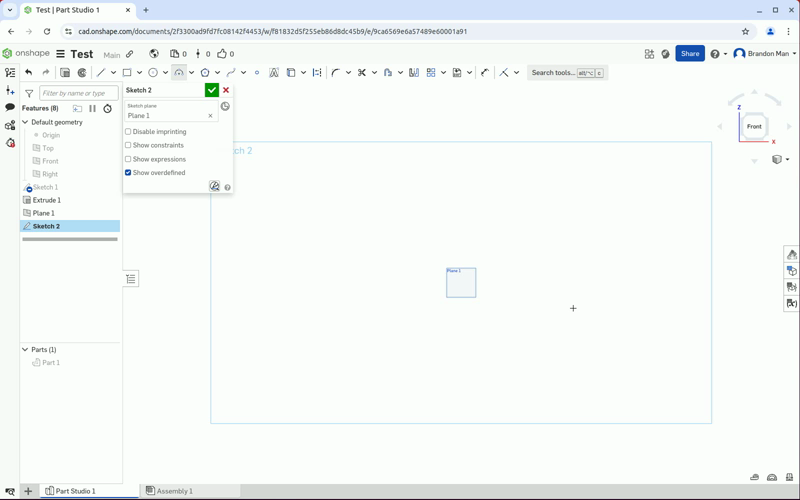
mouse_move(573, 256)
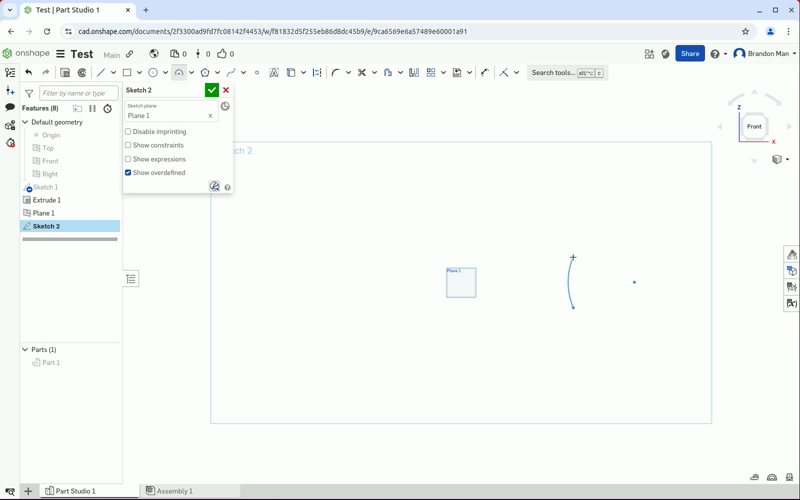
click(573, 256)
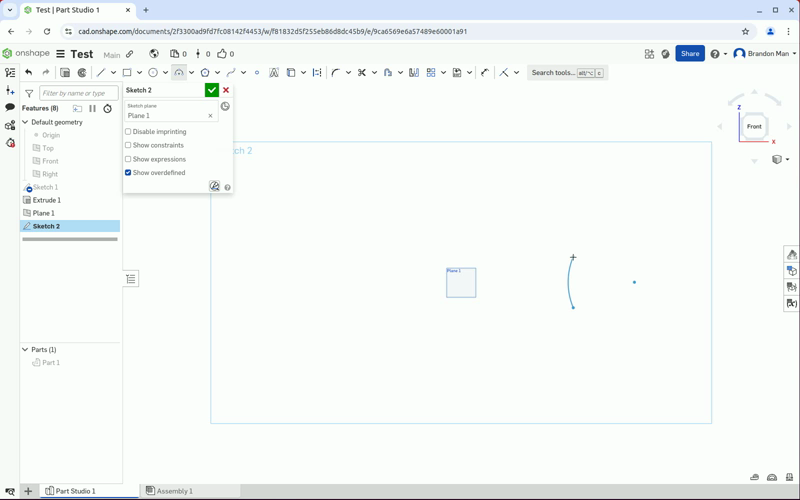
mouse_move(584, 282)
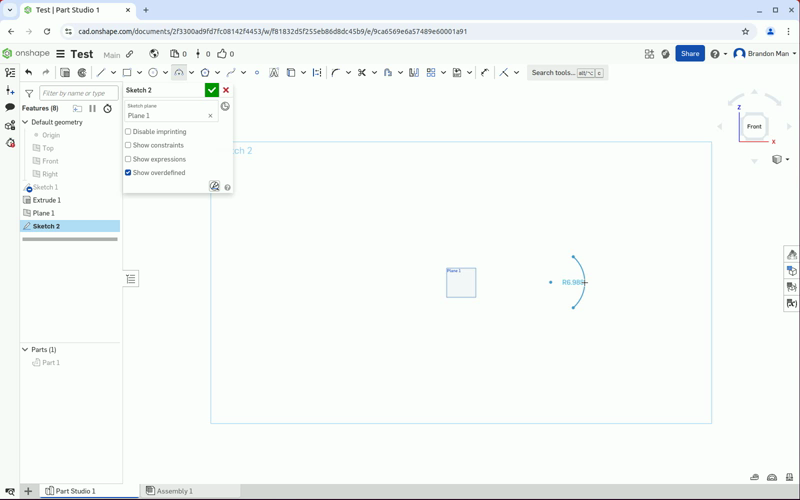
click(584, 282)
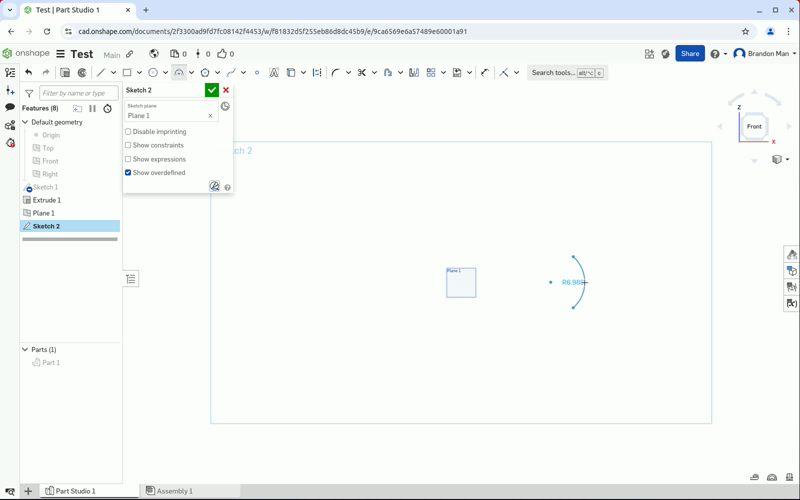
key_up(shift)
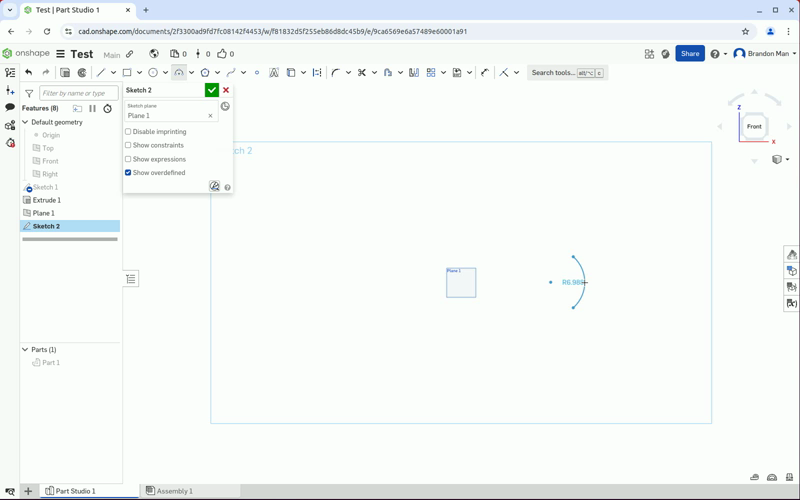
key(esc)
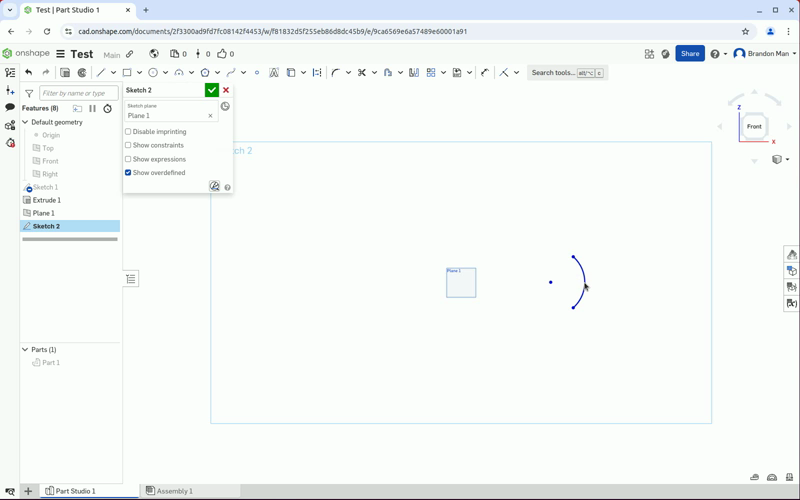
key(l)
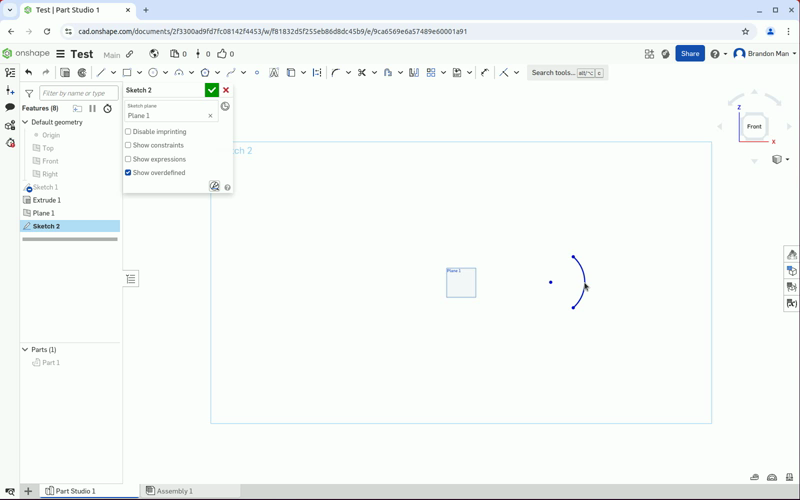
mouse_move(573, 256)
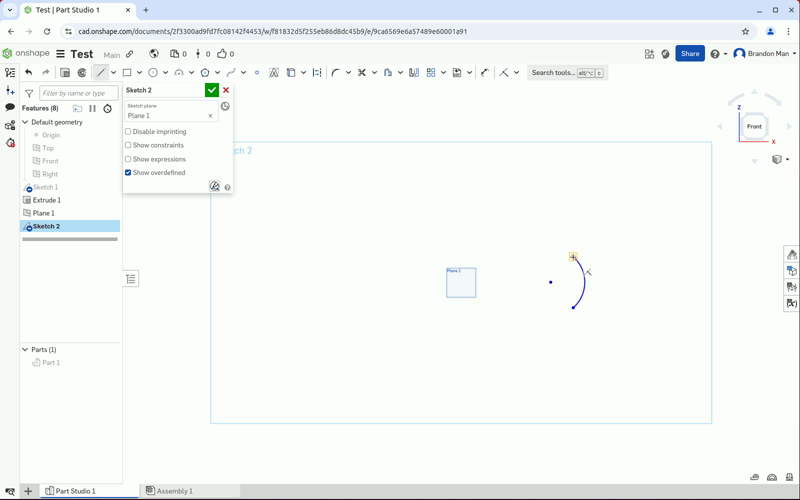
click(573, 256)
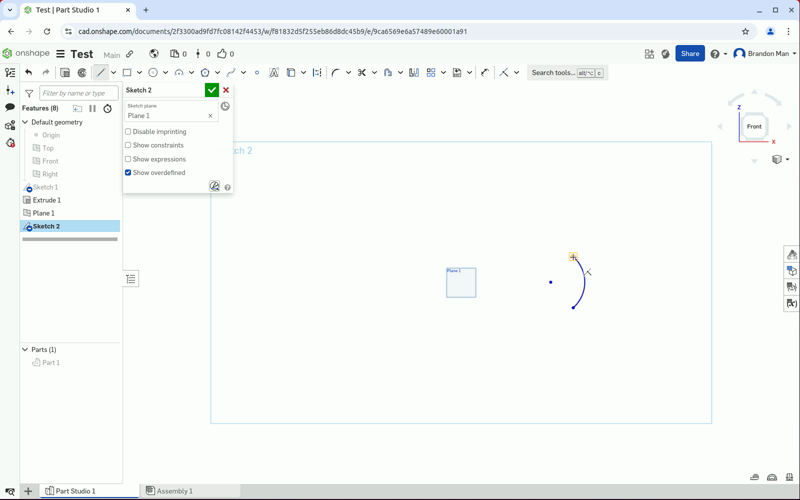
mouse_move(589, 256)
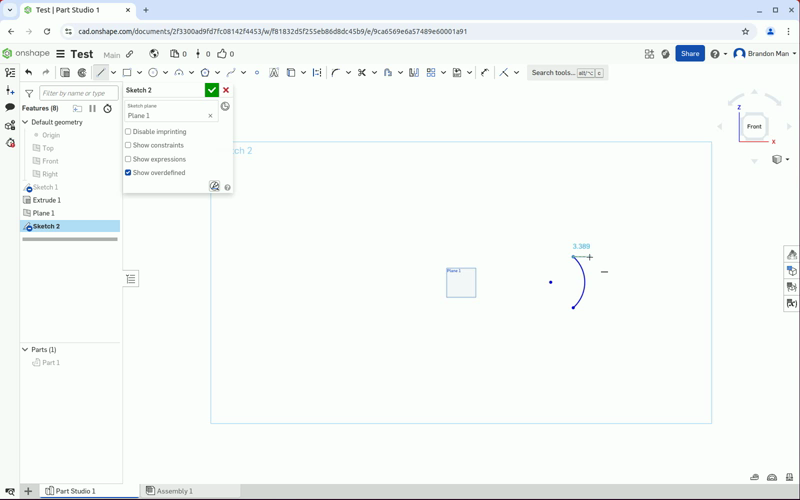
key_down(shift)
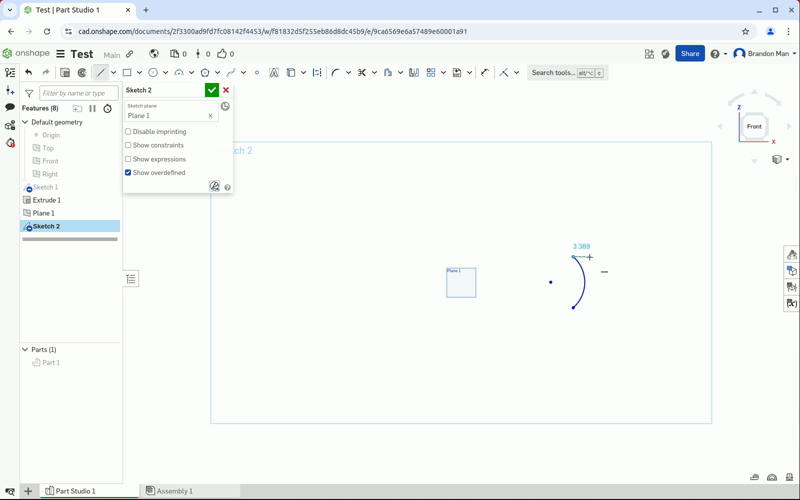
mouse_move(573, 307)
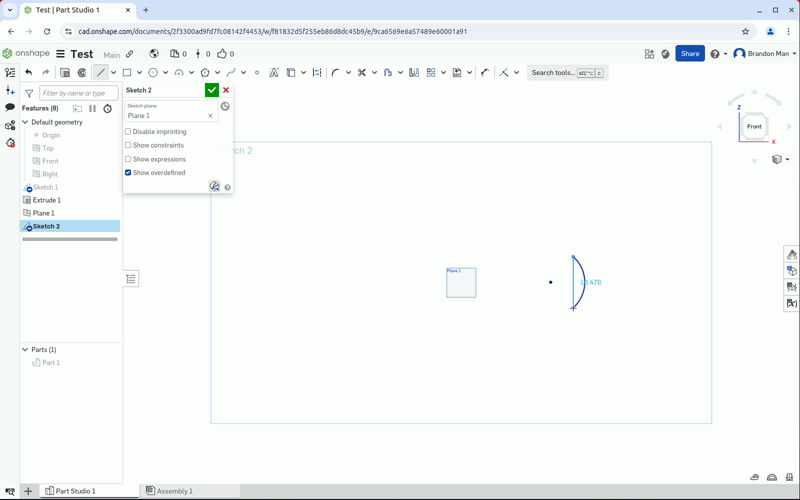
key_up(shift)
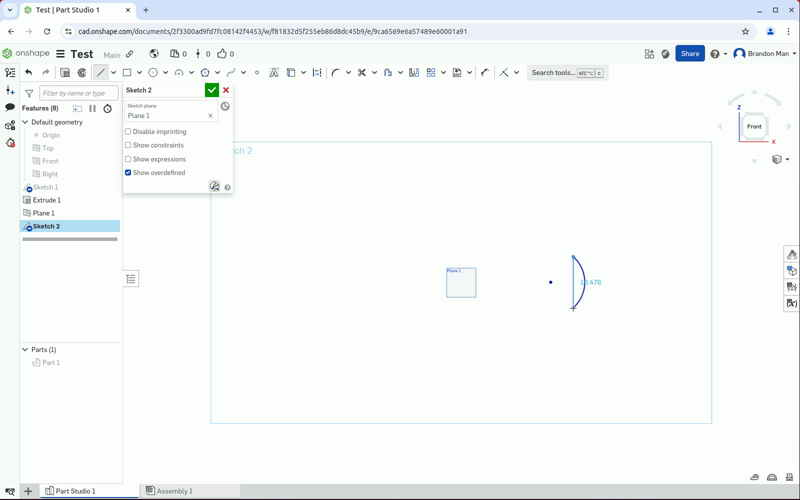
click(573, 307)
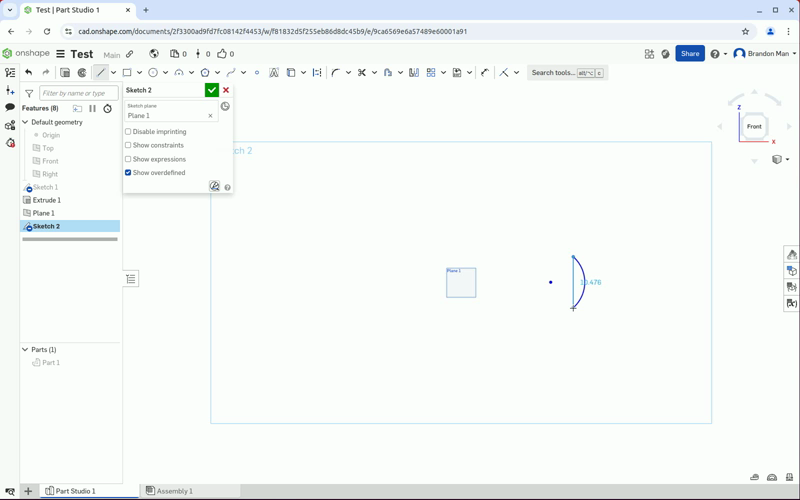
key(esc)
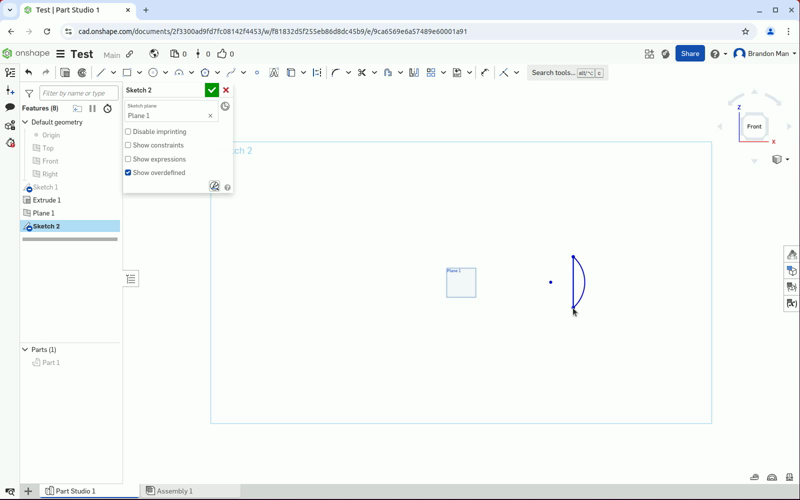
mouse_move(579, 288)
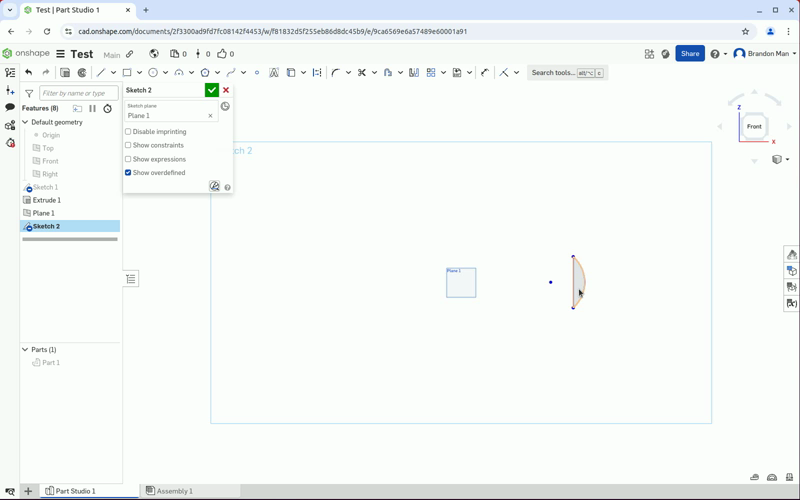
scroll(6)
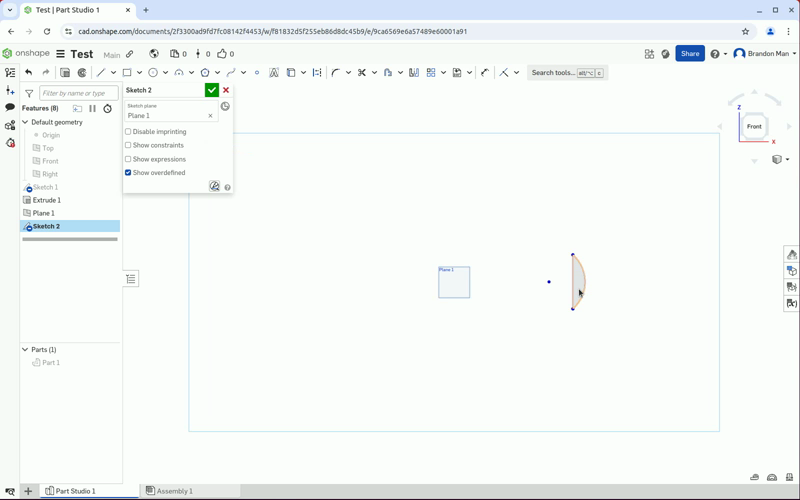
scroll(6)
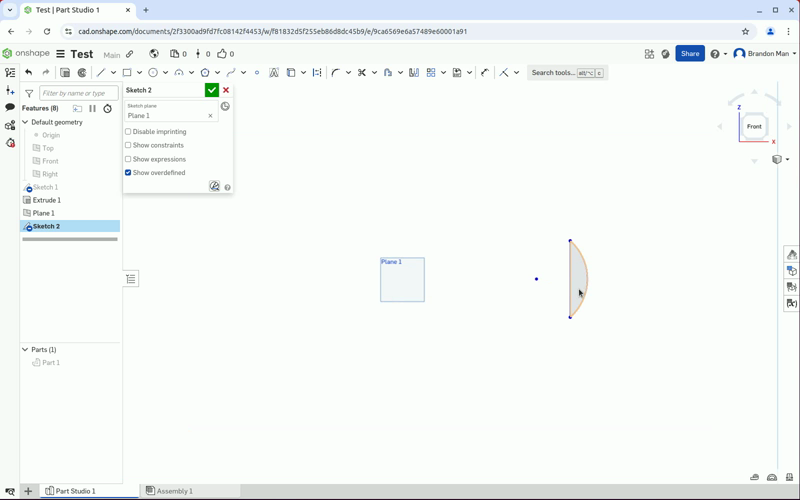
scroll(6)
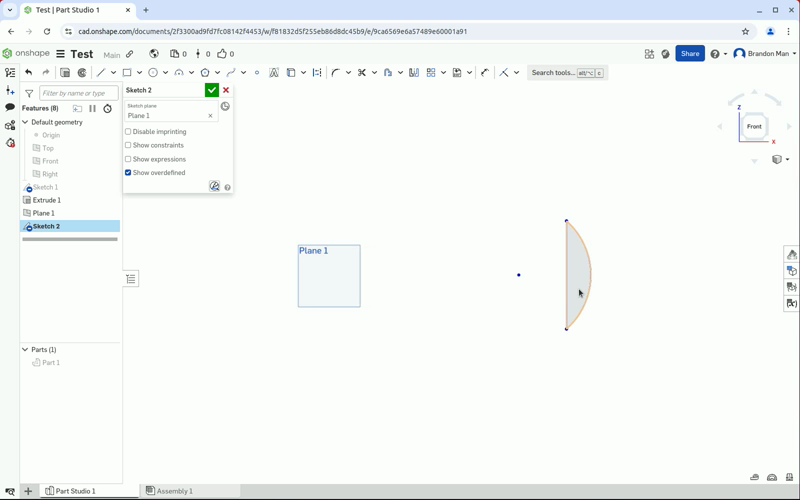
scroll(6)
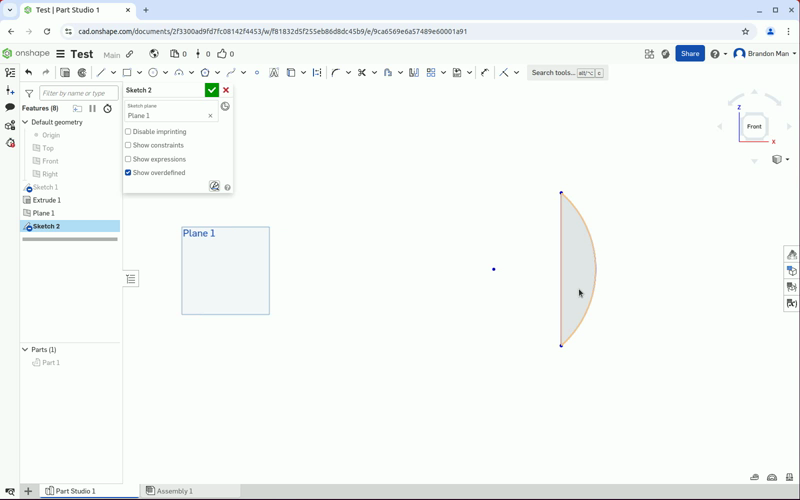
scroll(6)
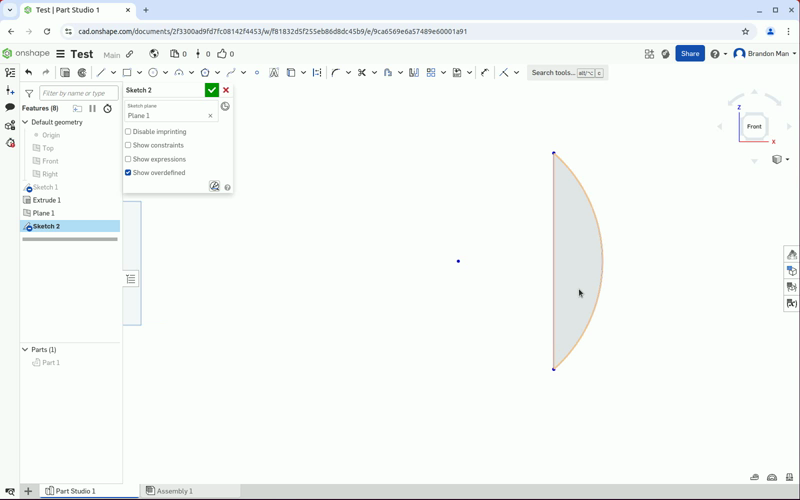
scroll(6)
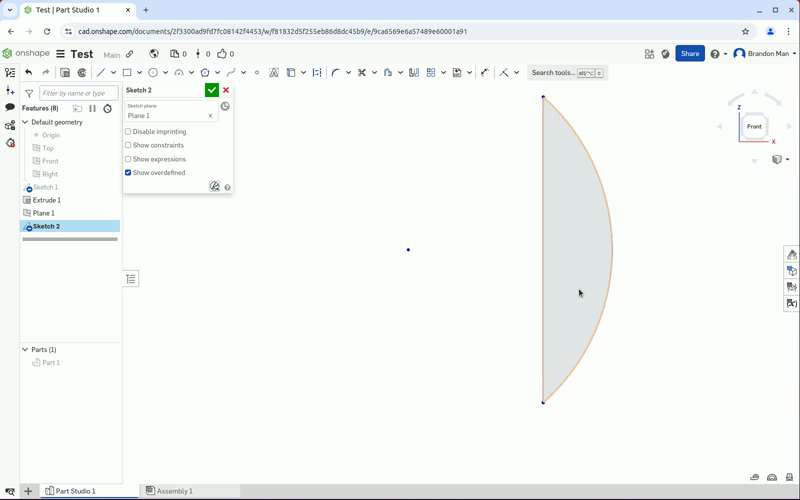
scroll(6)
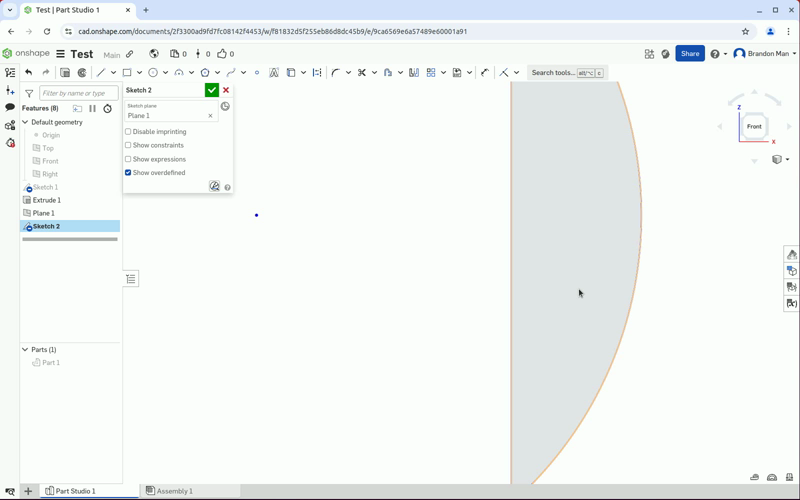
click(579, 288)
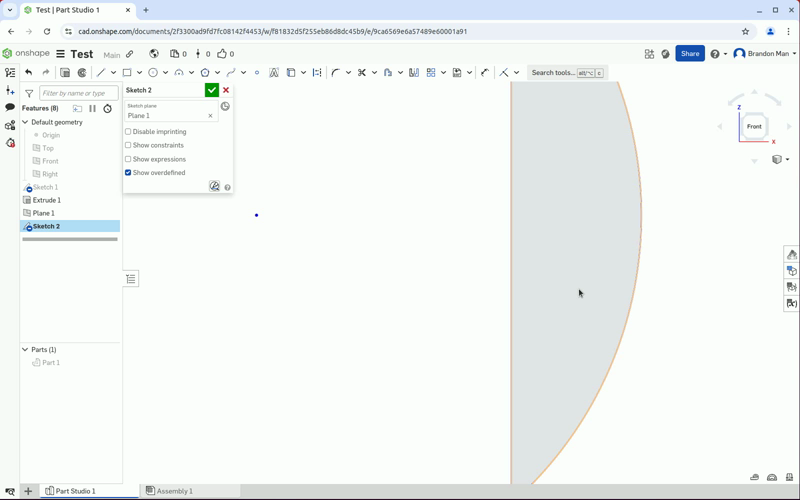
scroll(-6)
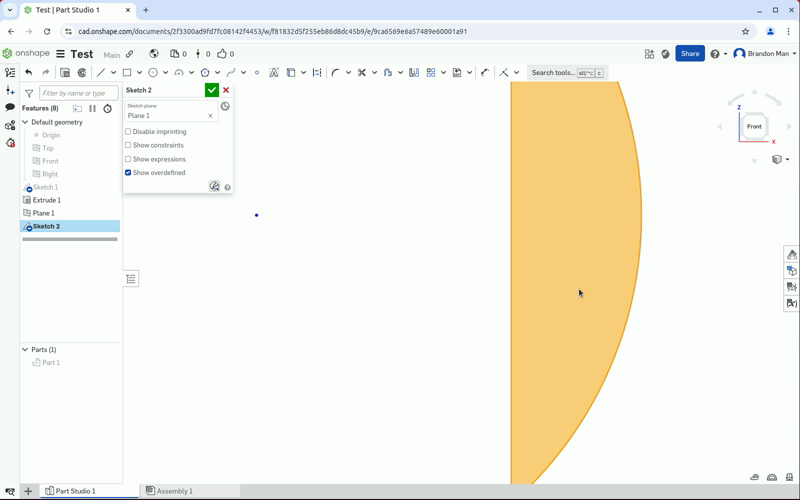
scroll(-6)
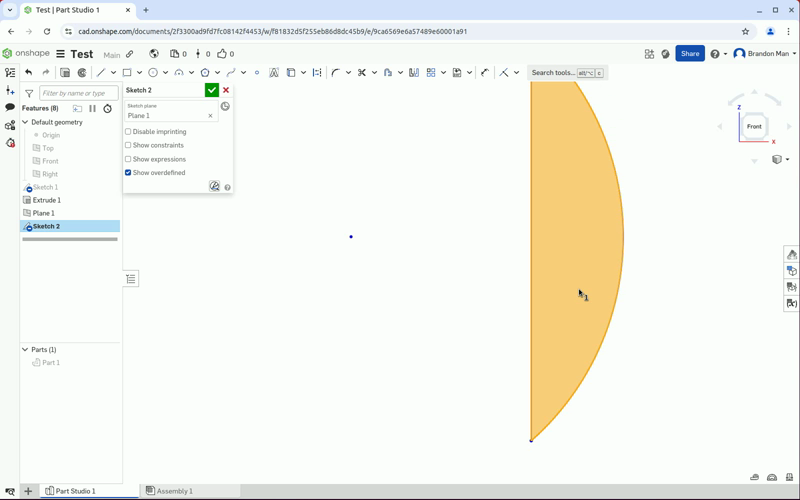
scroll(-6)
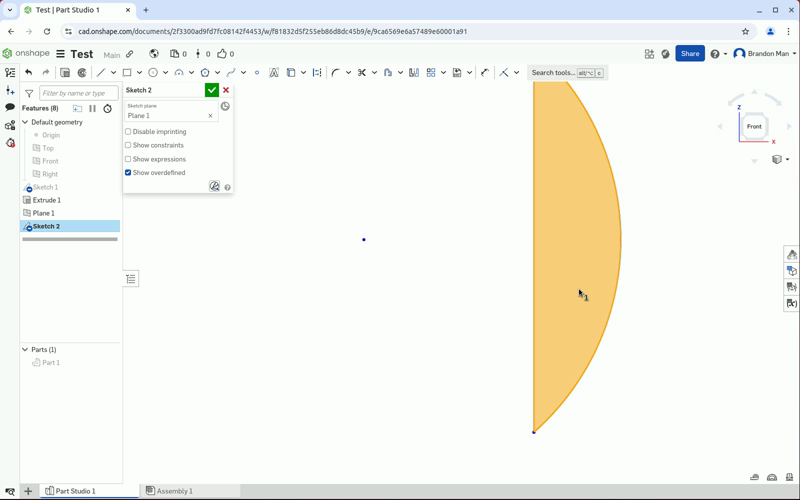
scroll(-6)
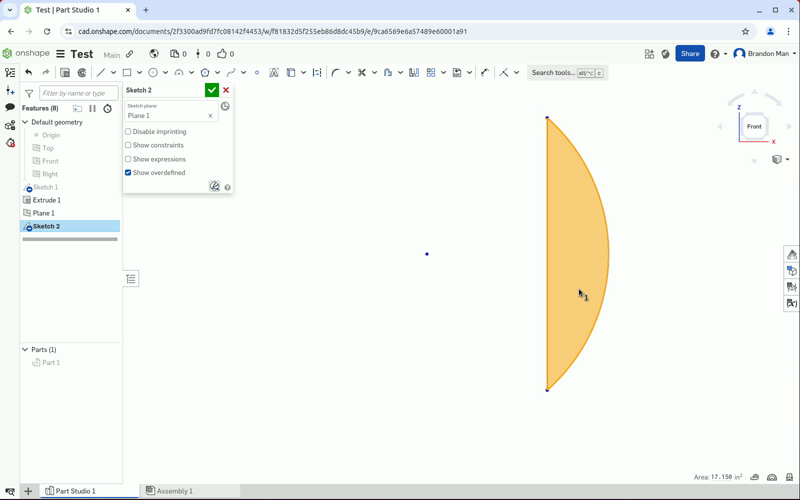
scroll(-6)
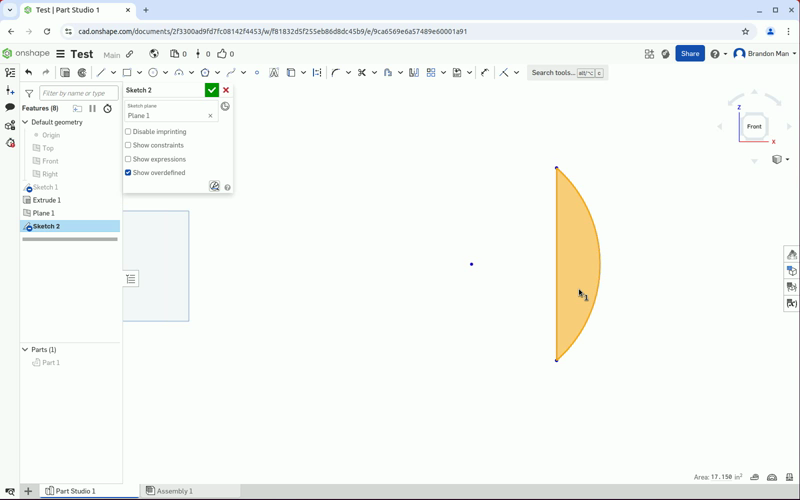
scroll(-6)
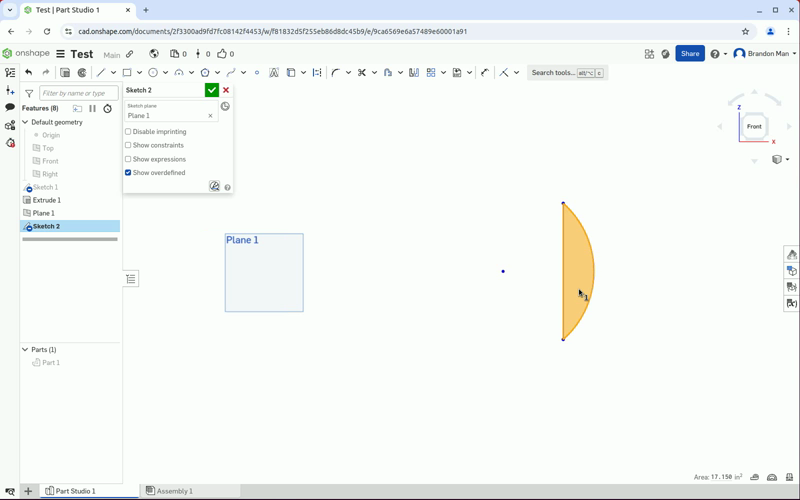
scroll(-6)
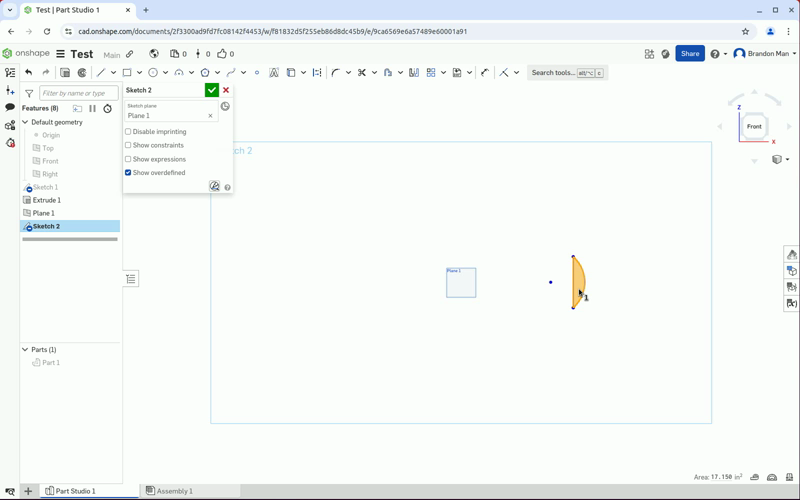
mouse_move(73, 352)
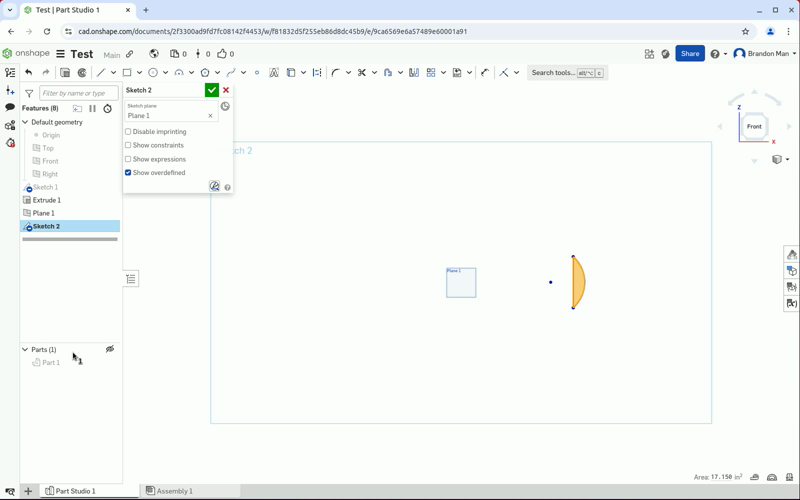
key(shift+y)
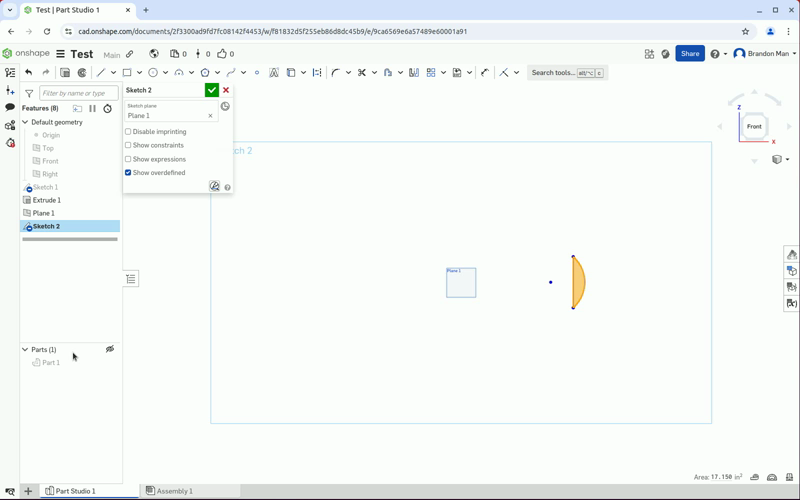
key(shift+e)
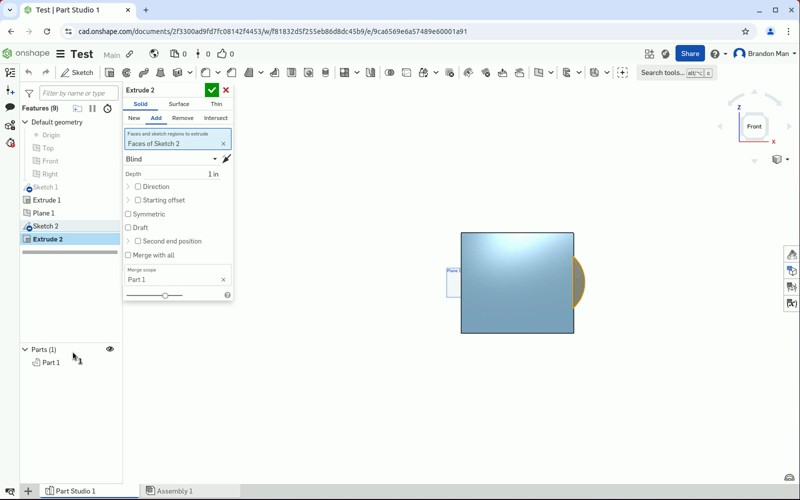
mouse_move(143, 106)
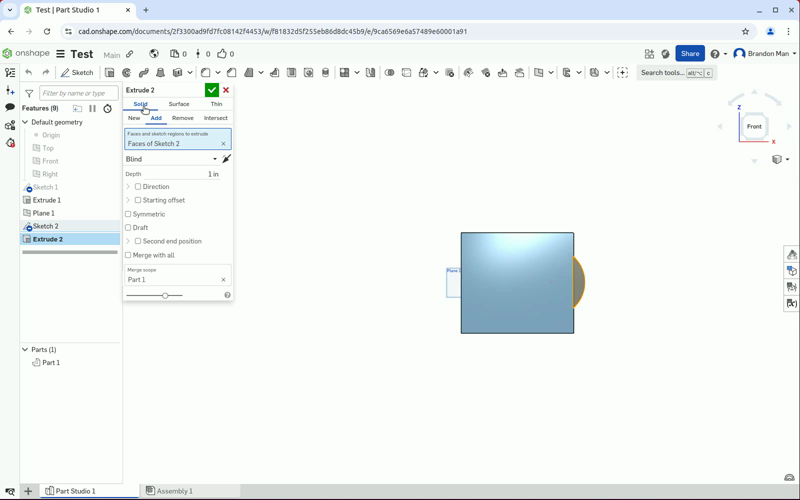
click(143, 106)
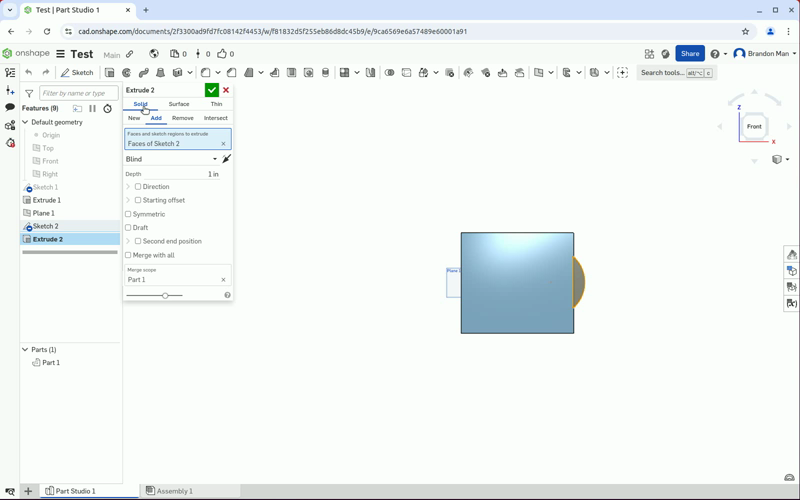
mouse_move(186, 120)
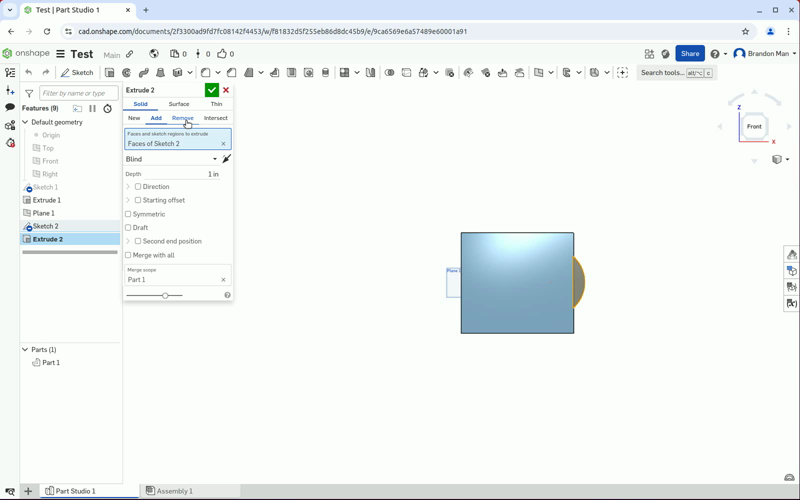
click(186, 120)
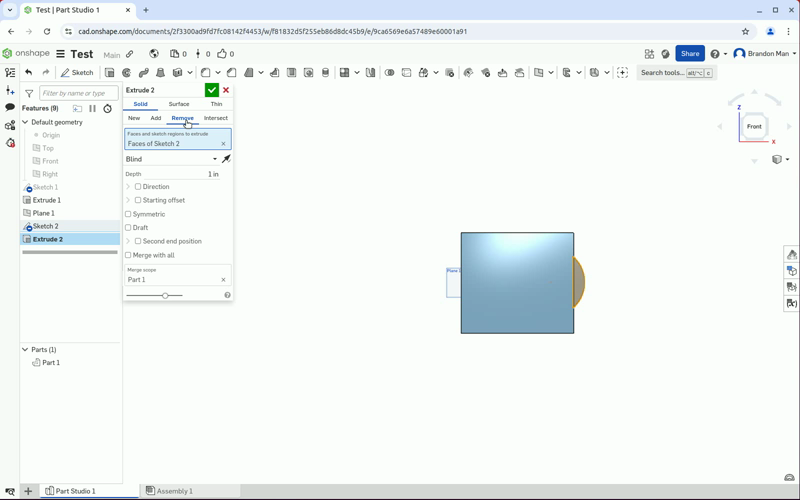
key(tab, 4)
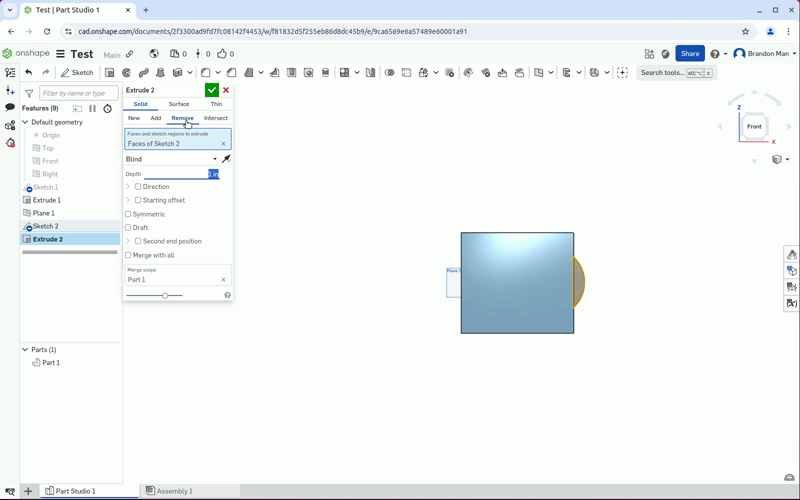
text(28.885)
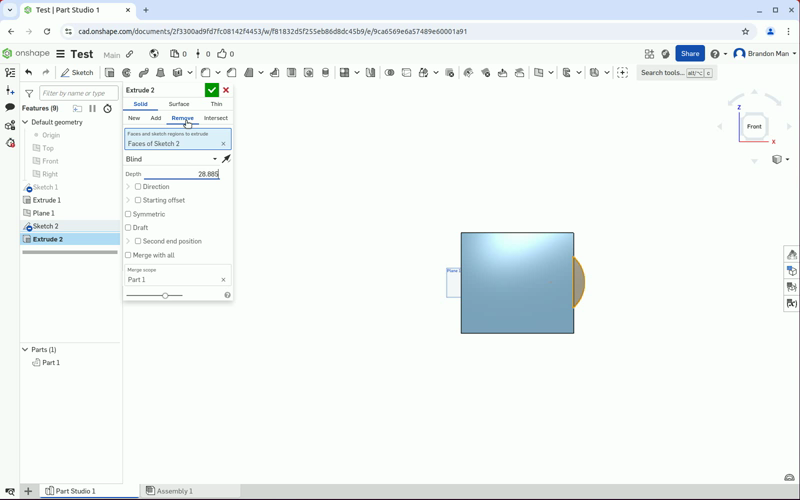
key(tab, 6)
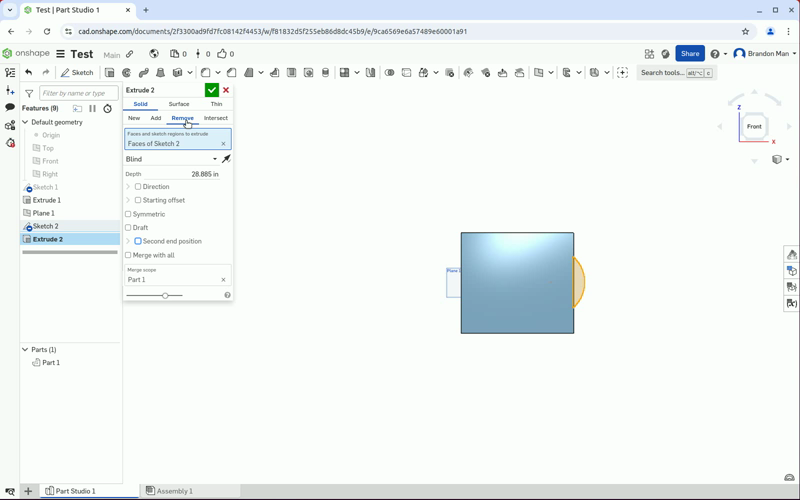
key(space)
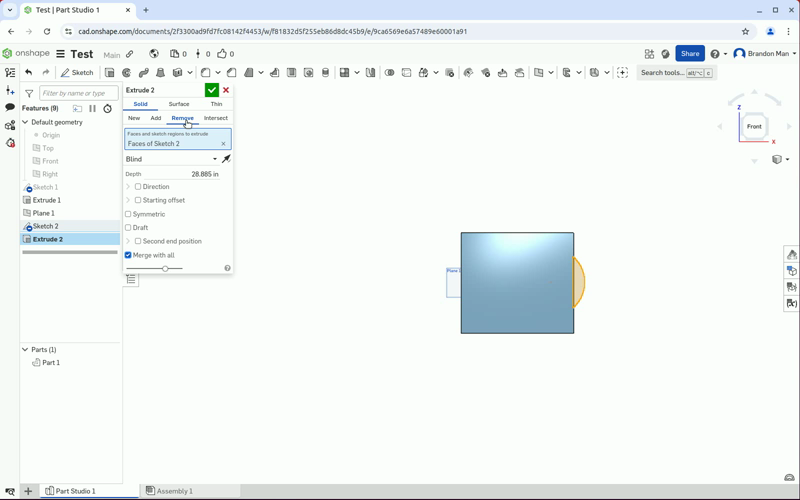
key(enter)
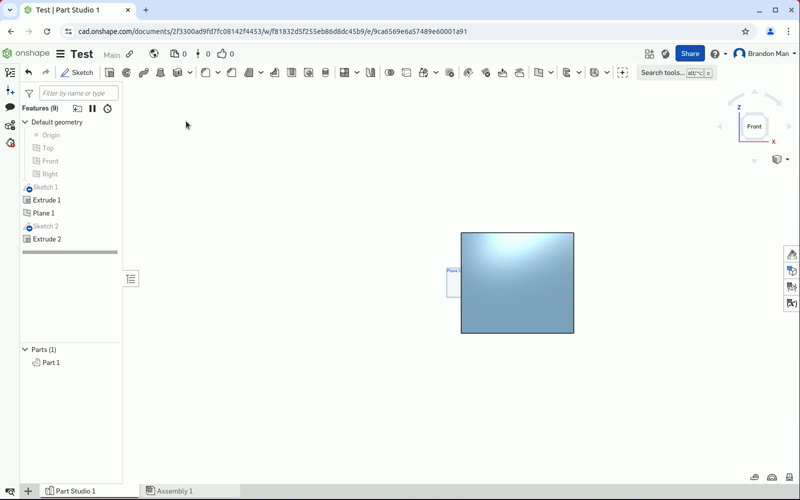
key(shift+h)
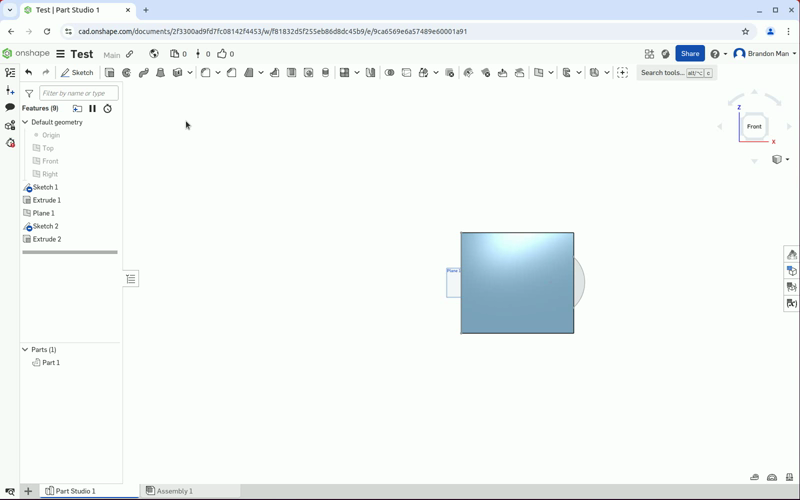
key(shift+h)
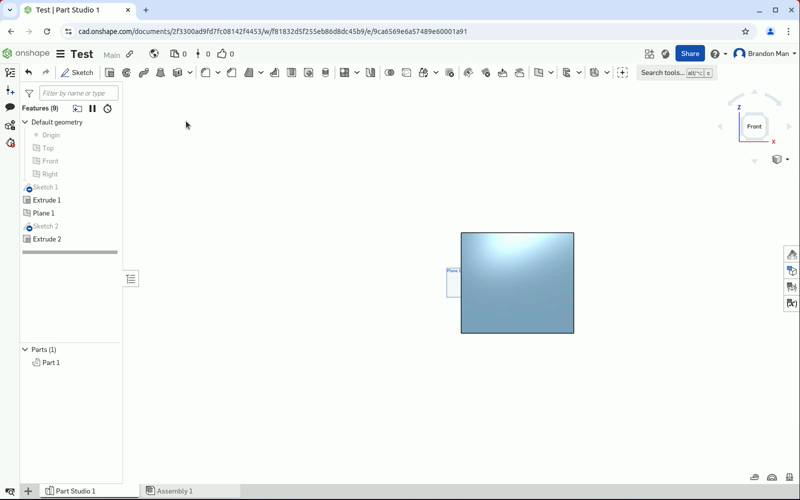
mouse_move(73, 189)
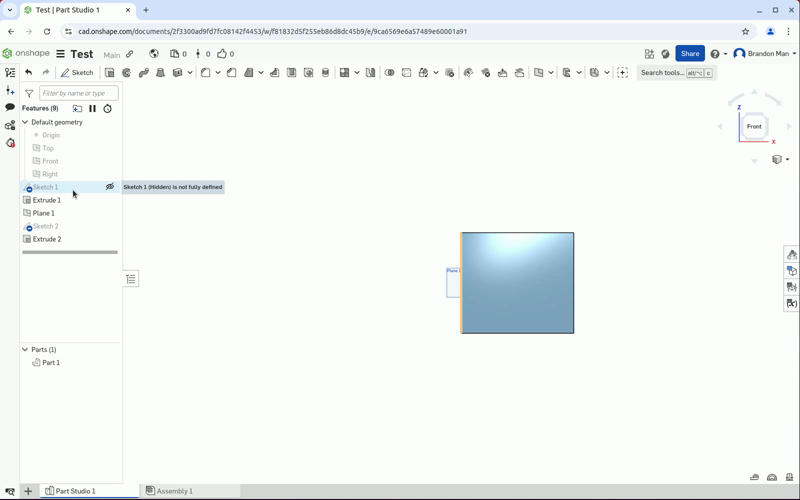
click(73, 189)
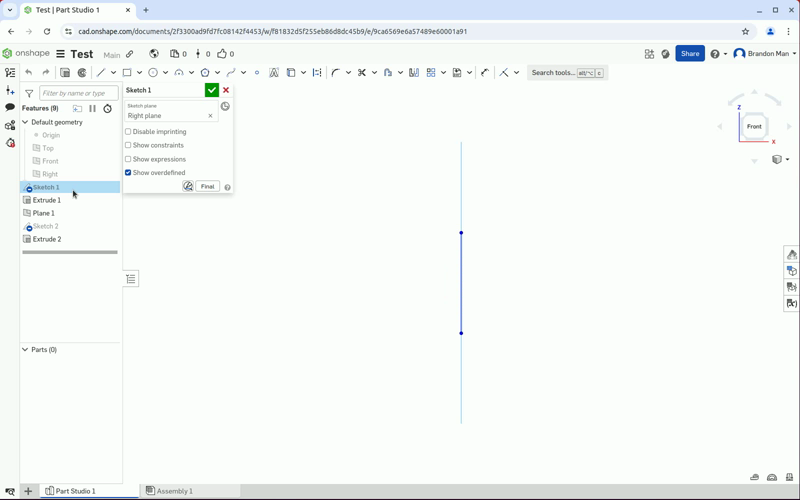
mouse_move(229, 92)
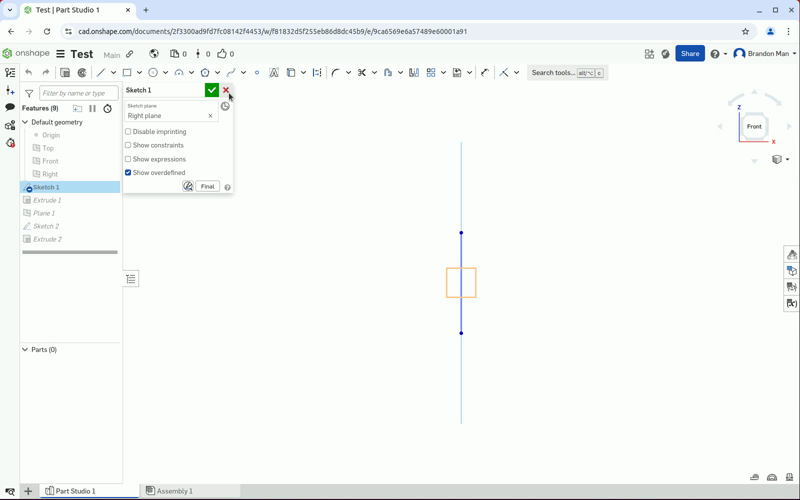
click(229, 92)
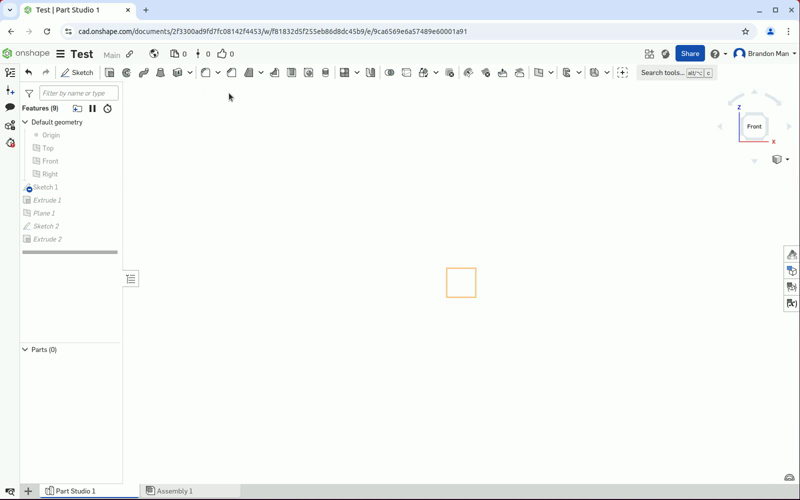
key(shift+s)
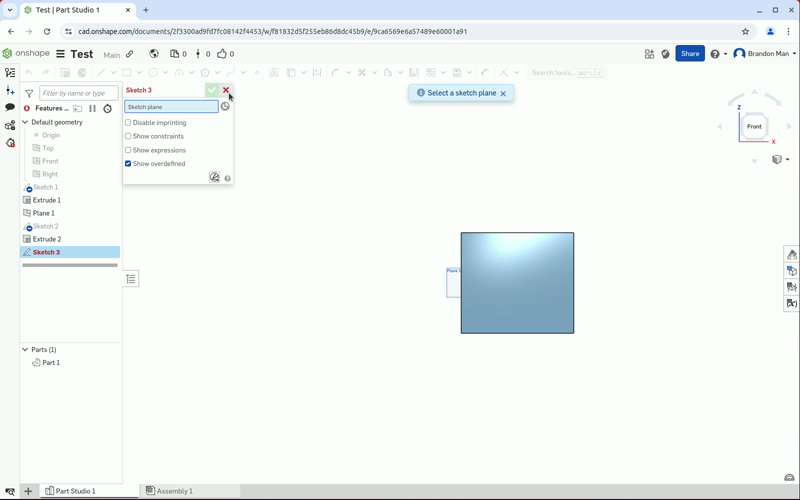
mouse_move(73, 215)
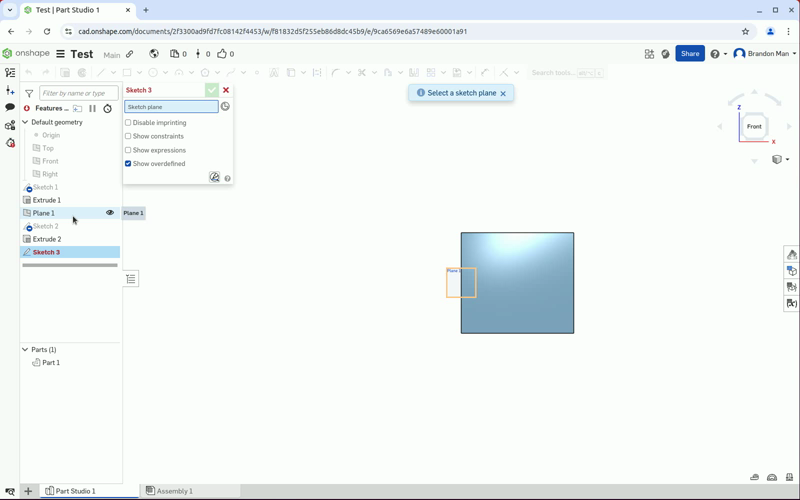
click(73, 215)
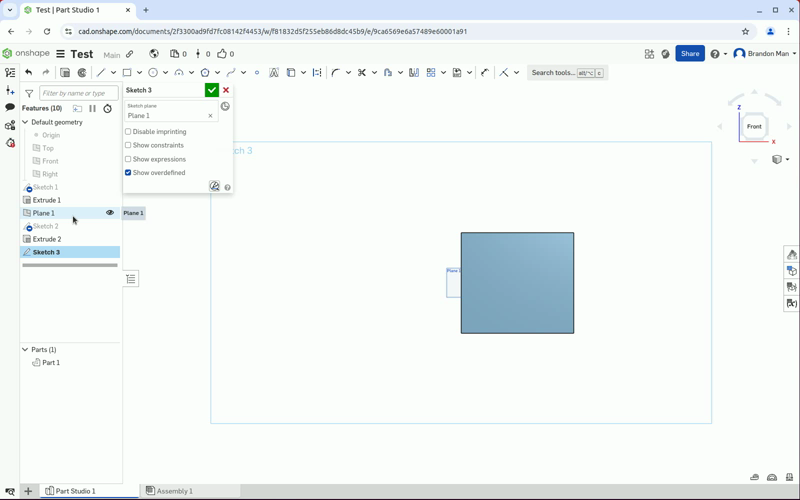
mouse_move(73, 352)
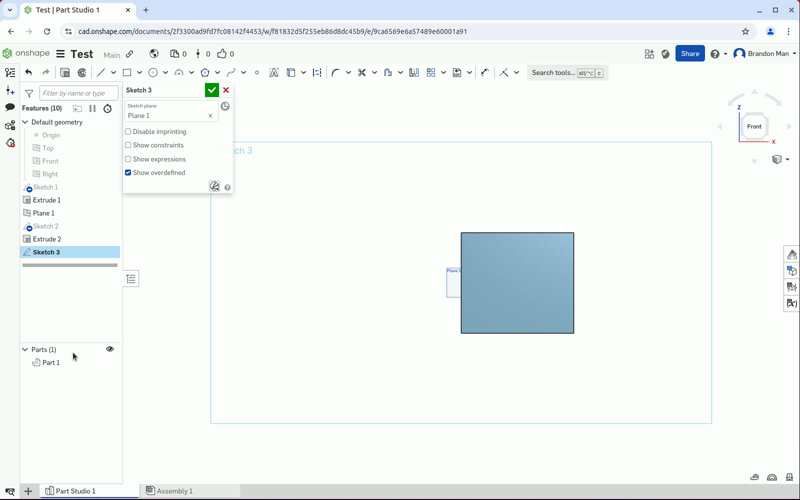
key(y)
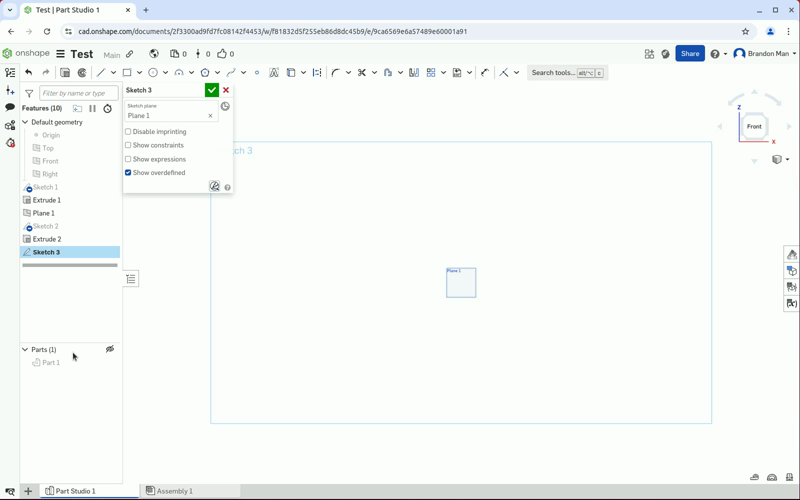
key(l)
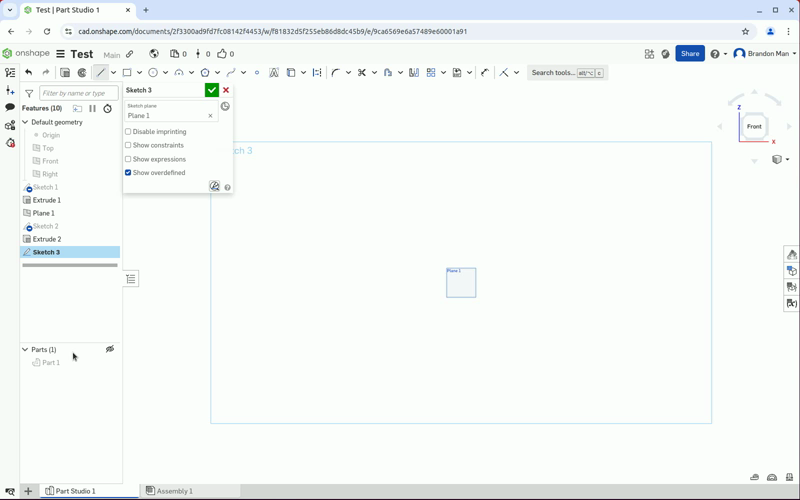
key_down(shift)
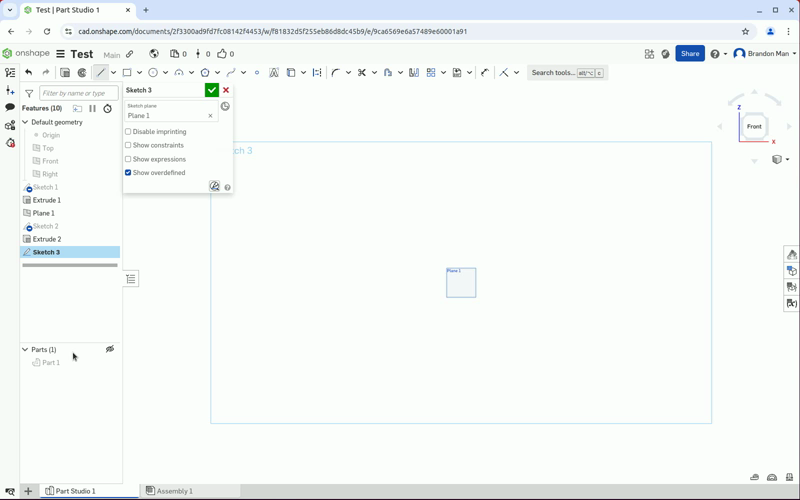
mouse_move(573, 307)
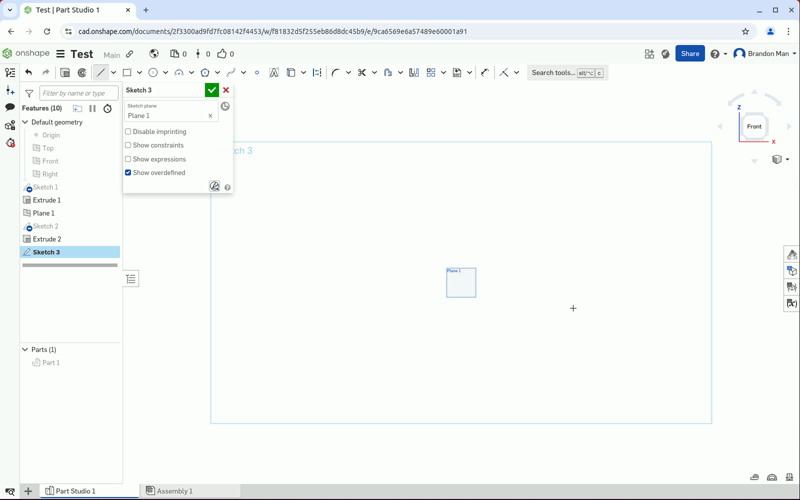
click(573, 307)
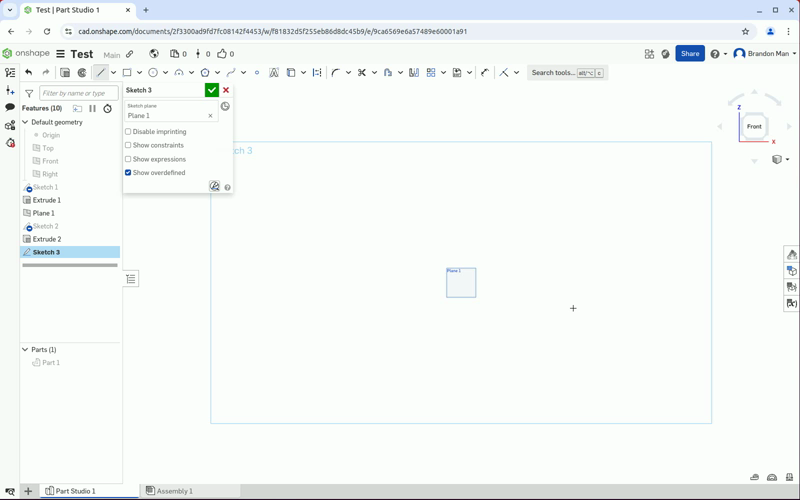
key_up(shift)
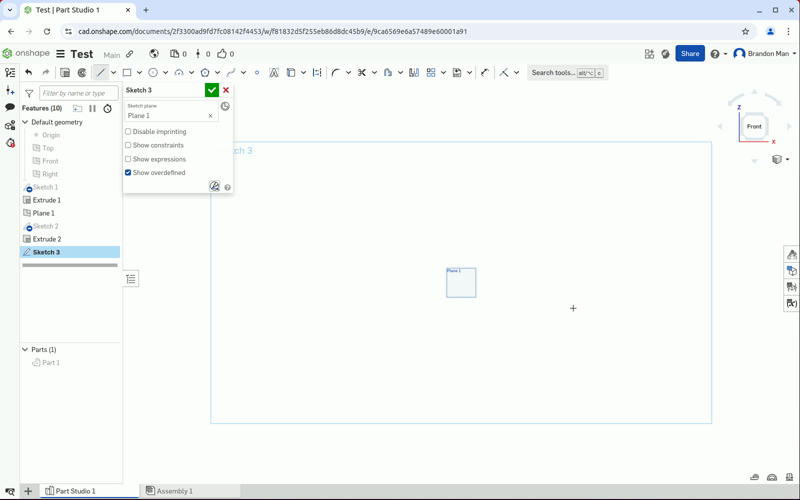
key_down(shift)
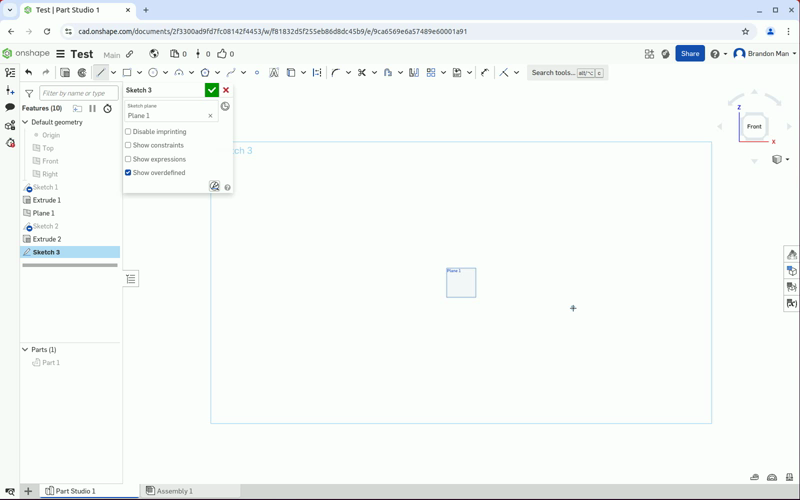
mouse_move(589, 307)
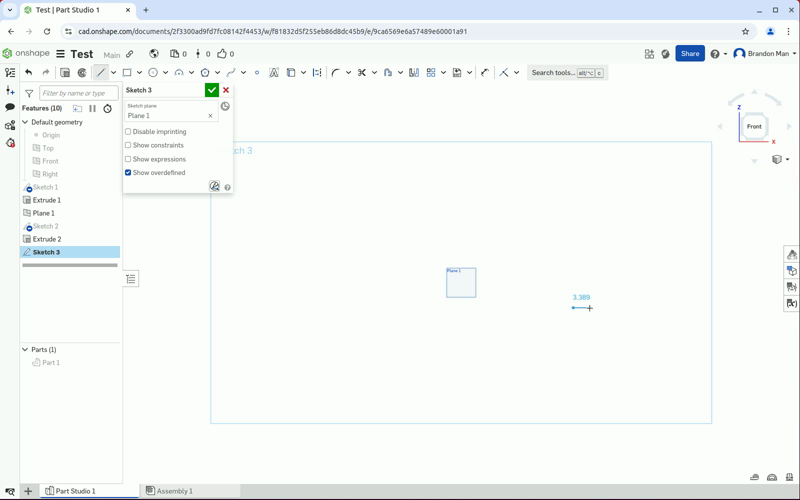
mouse_move(573, 257)
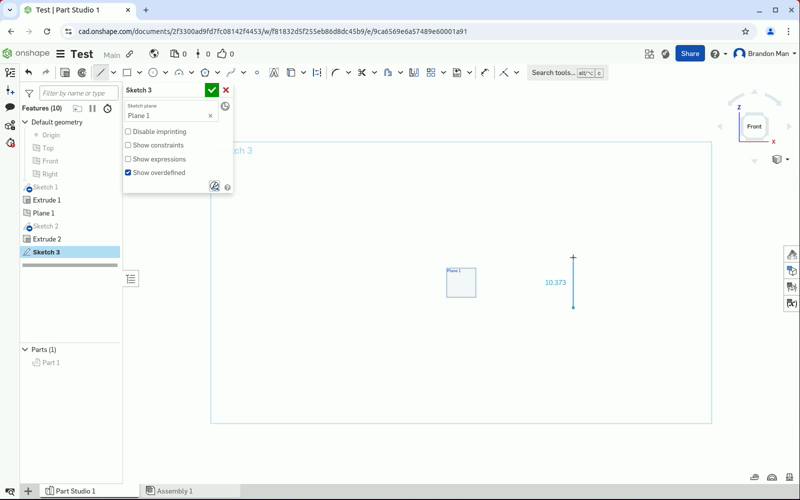
click(573, 257)
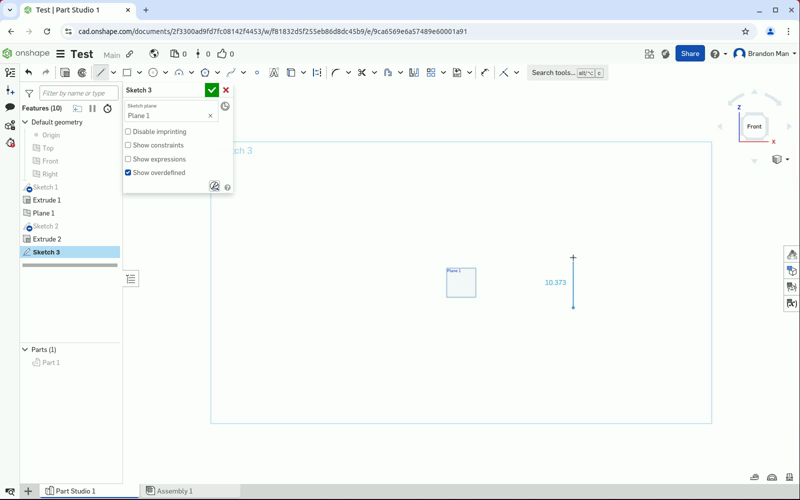
key_up(shift)
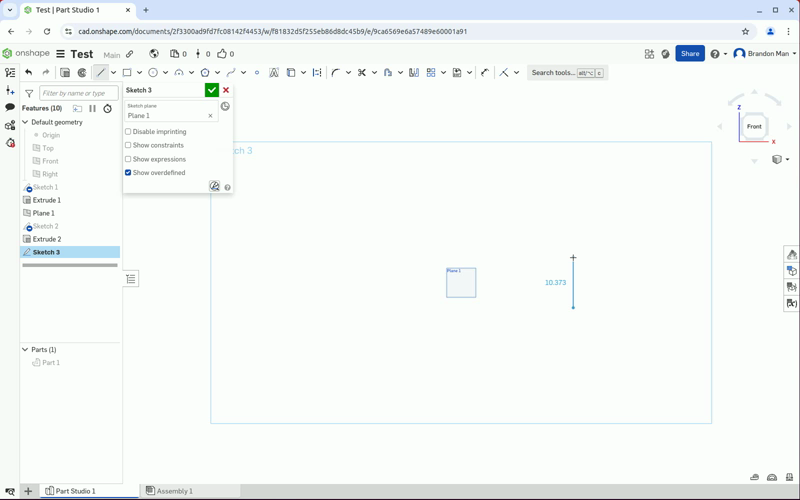
key(esc)
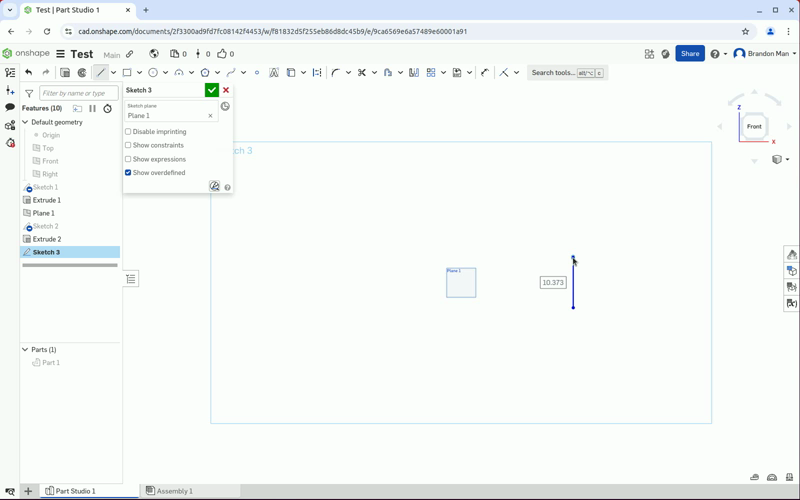
key(a)
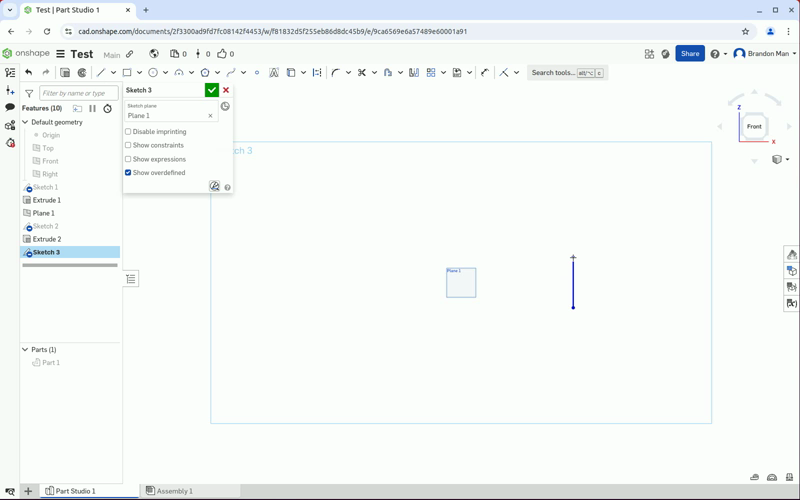
mouse_move(573, 257)
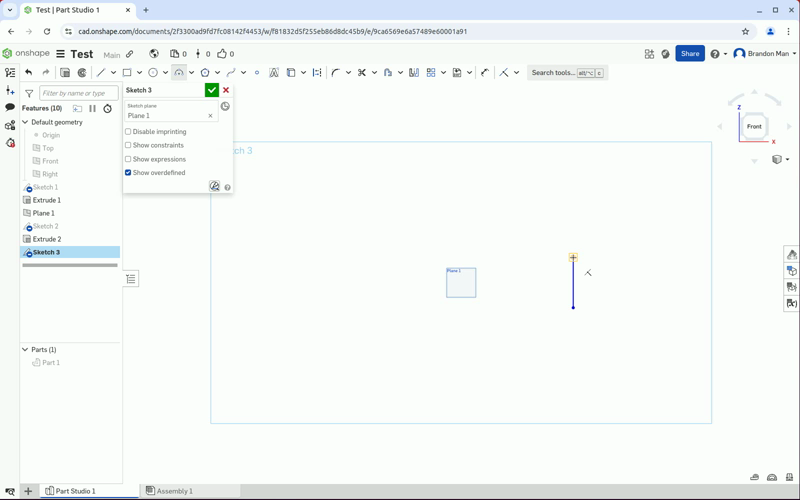
click(573, 257)
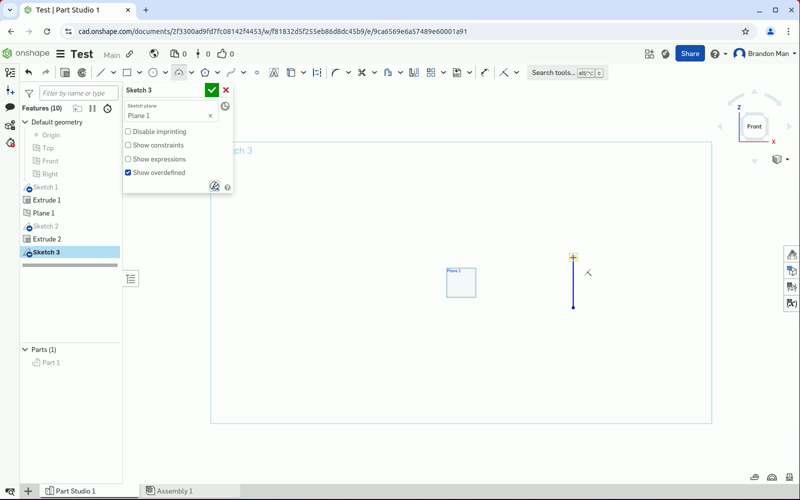
mouse_move(573, 307)
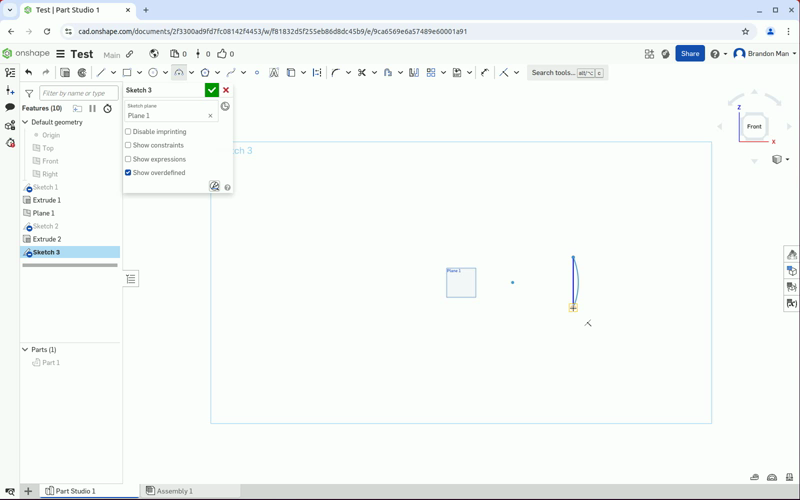
click(573, 307)
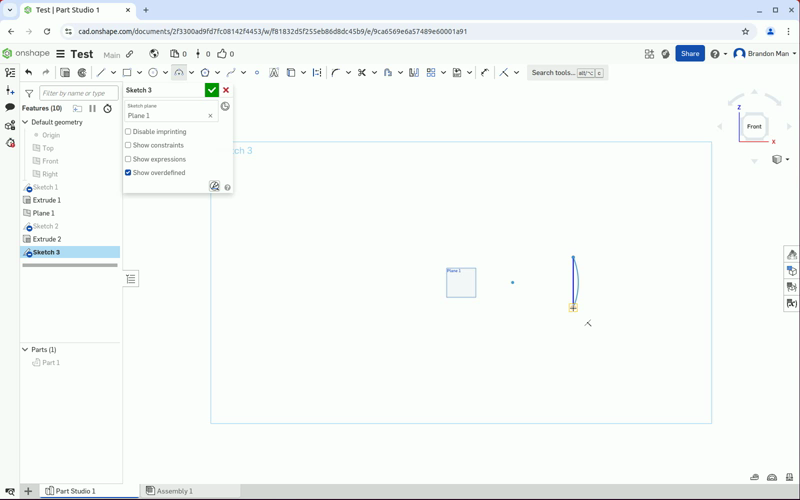
key_down(shift)
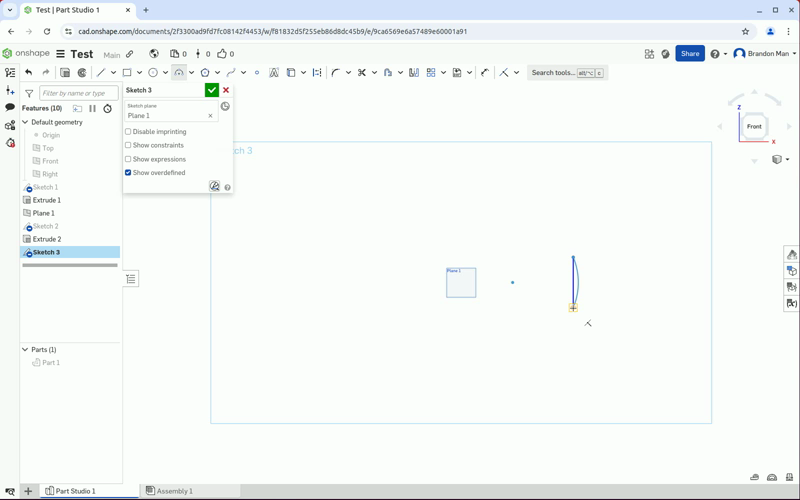
mouse_move(517, 282)
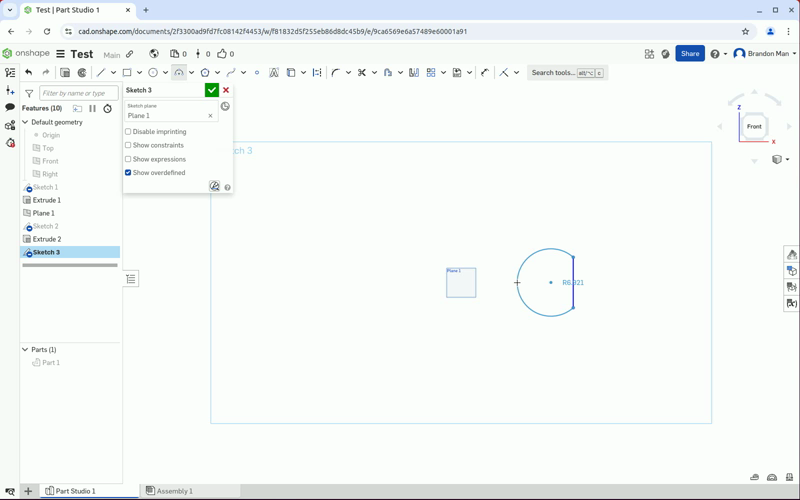
click(517, 282)
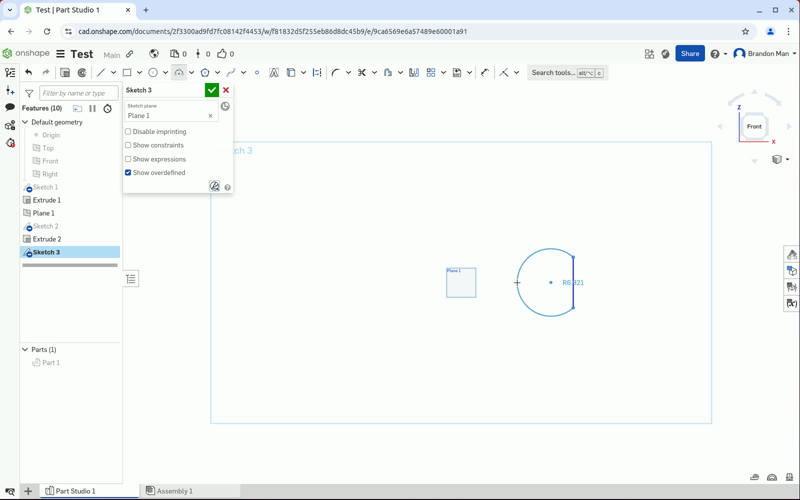
key_up(shift)
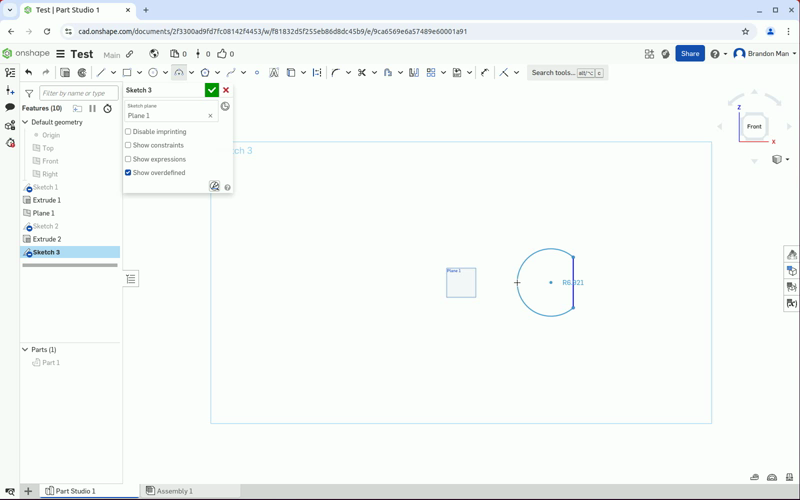
key(esc)
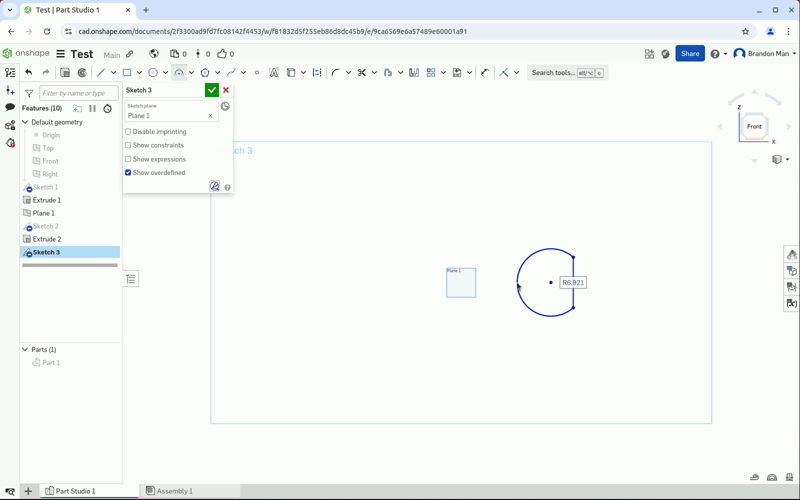
mouse_move(557, 277)
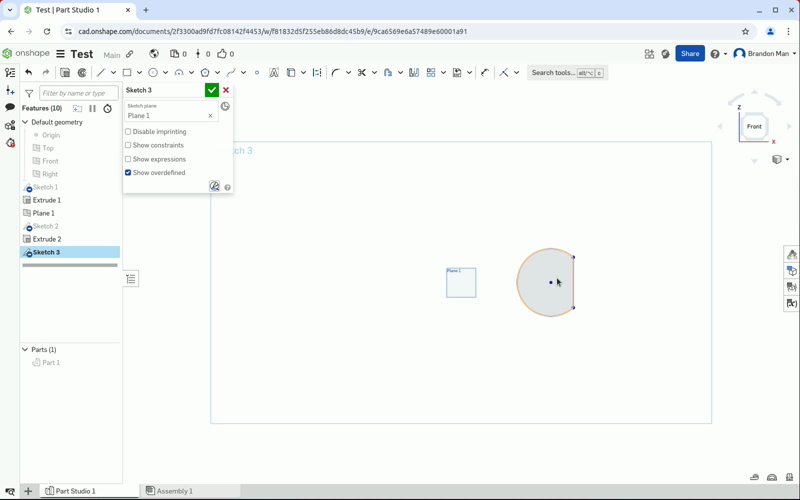
click(557, 277)
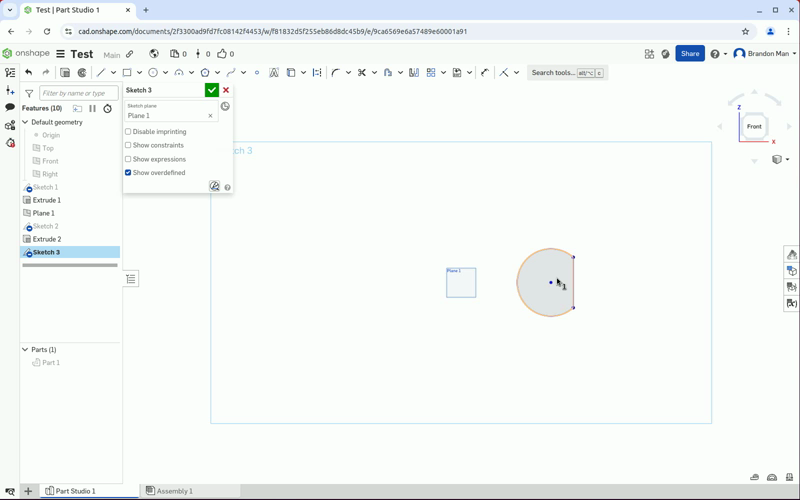
mouse_move(73, 352)
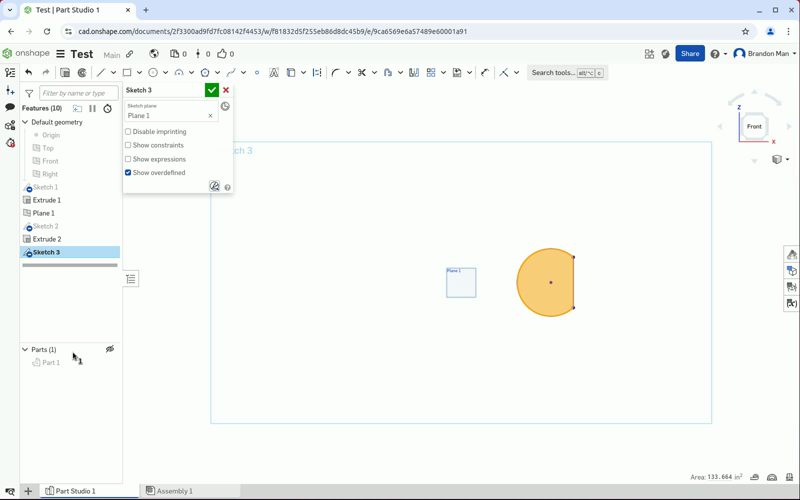
key(shift+y)
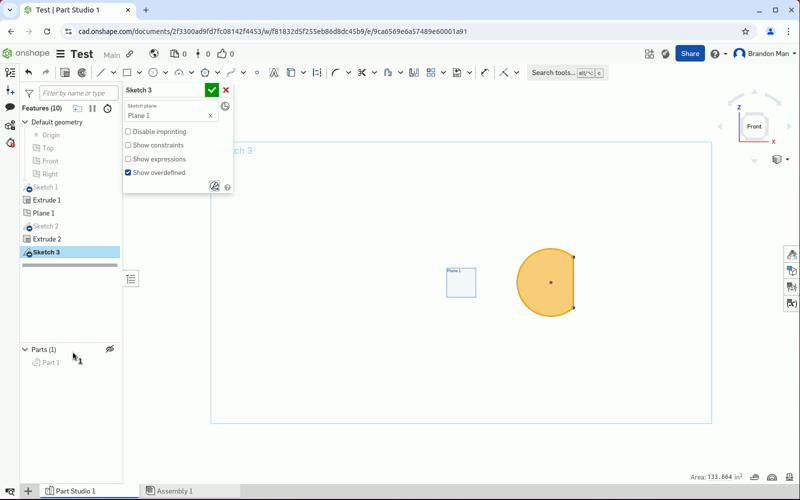
key(shift+e)
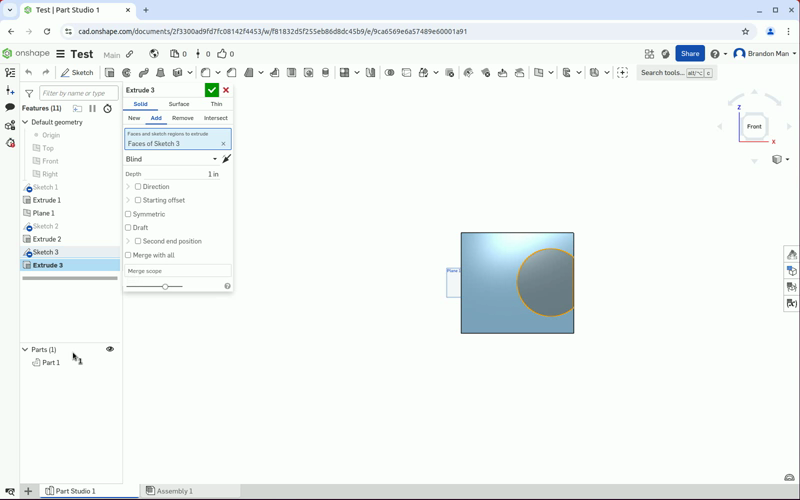
mouse_move(143, 106)
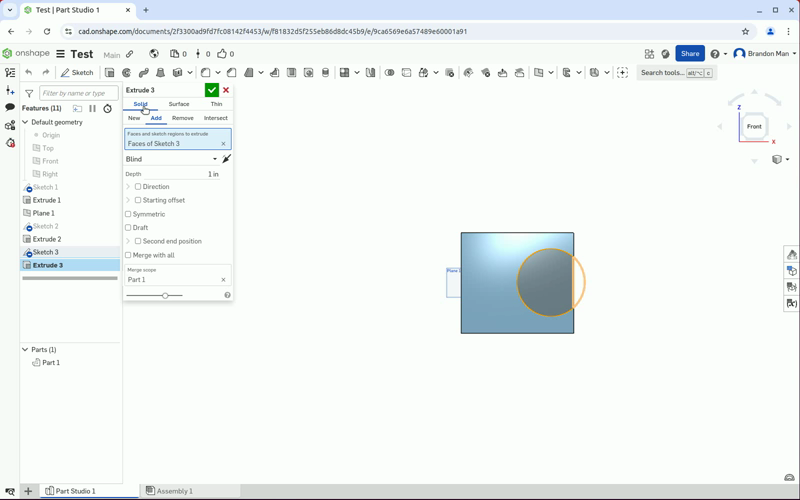
click(143, 106)
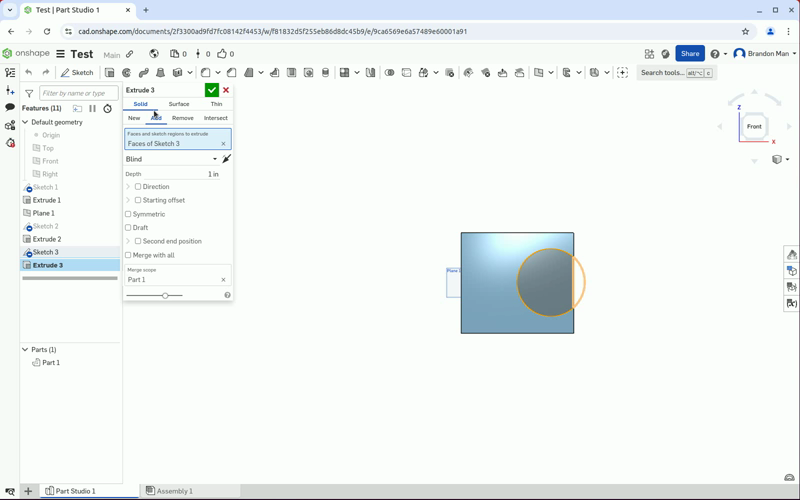
mouse_move(186, 120)
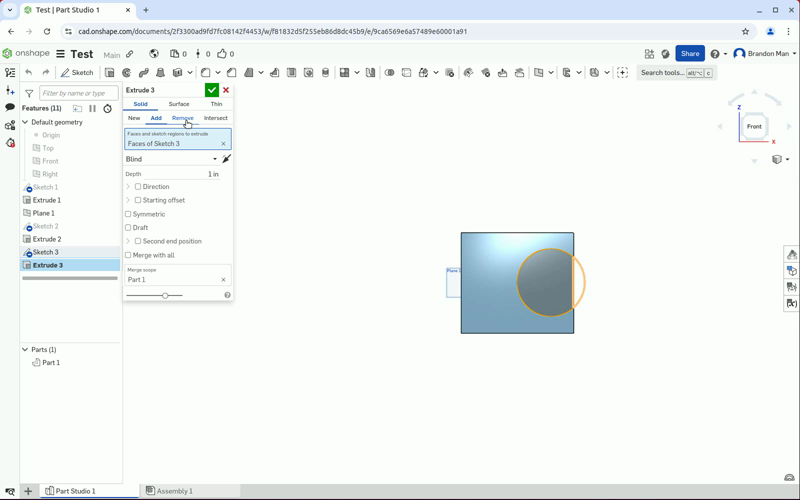
click(186, 120)
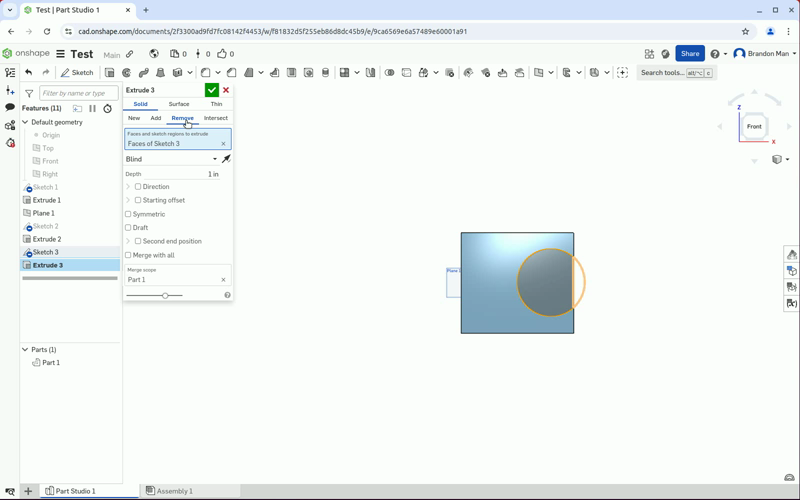
key(tab, 4)
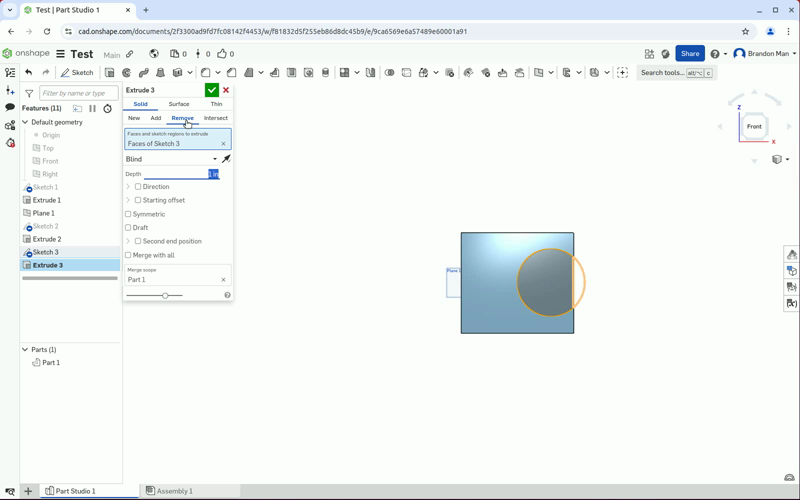
text(28.885)
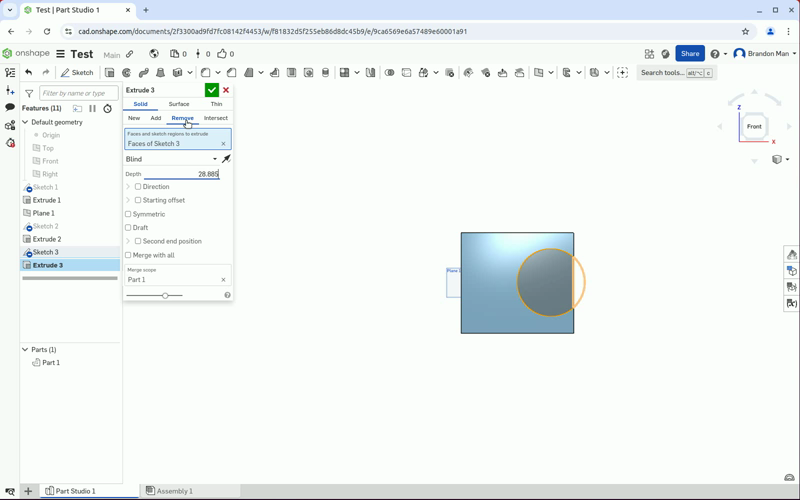
key(tab, 6)
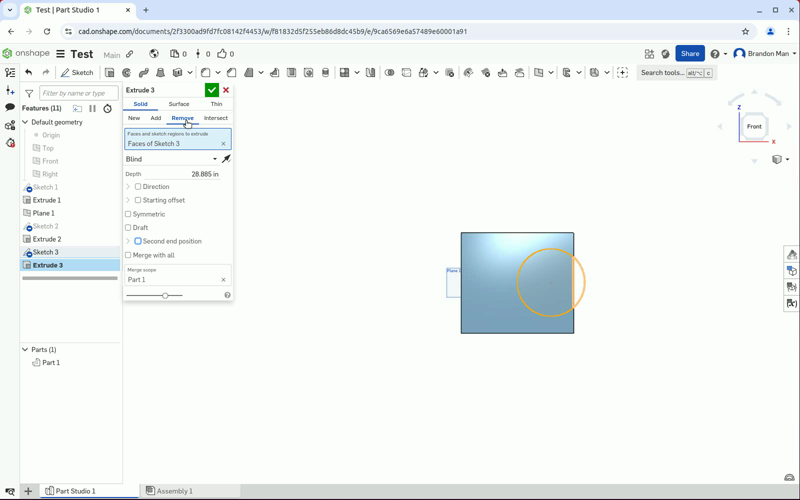
key(space)
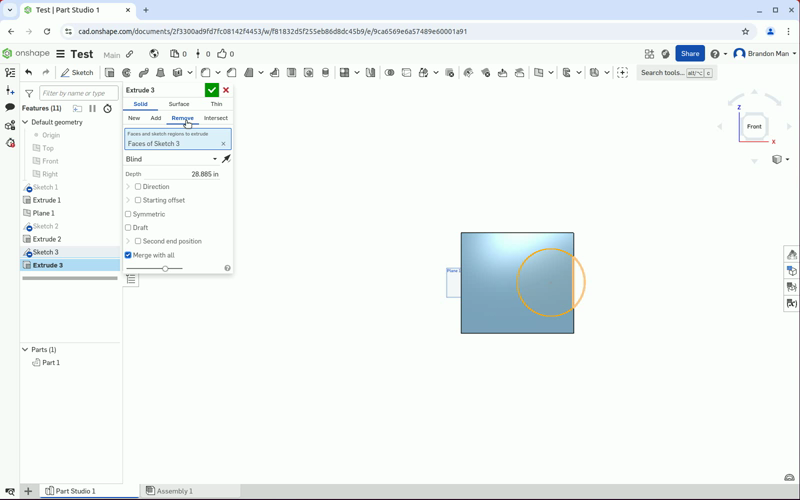
key(enter)
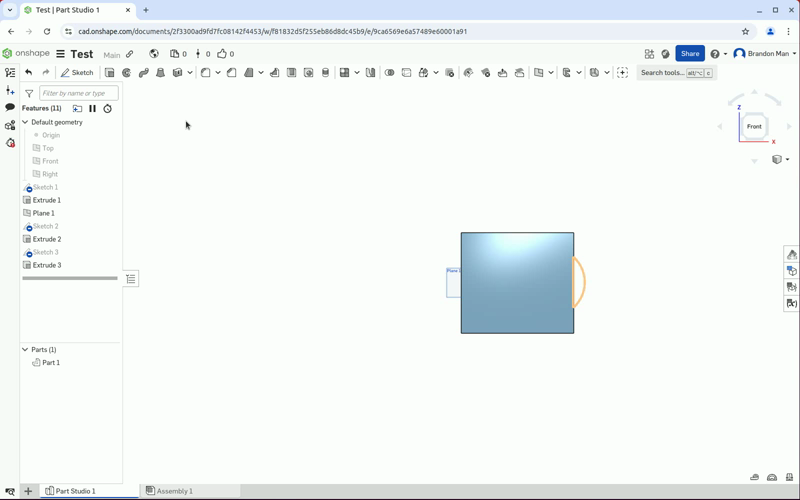
key(shift+h)
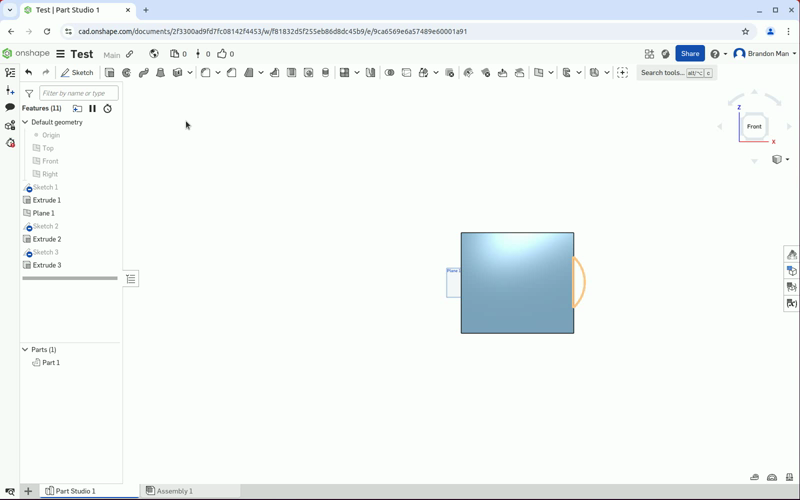
key(shift+h)
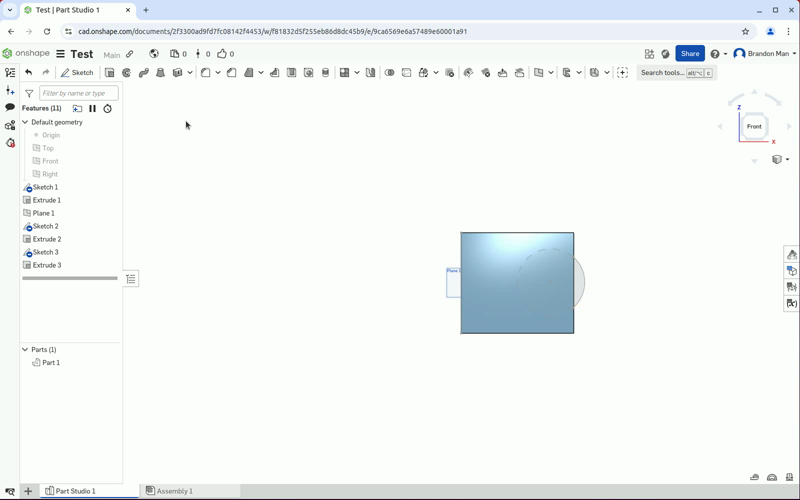
key(shift+7)
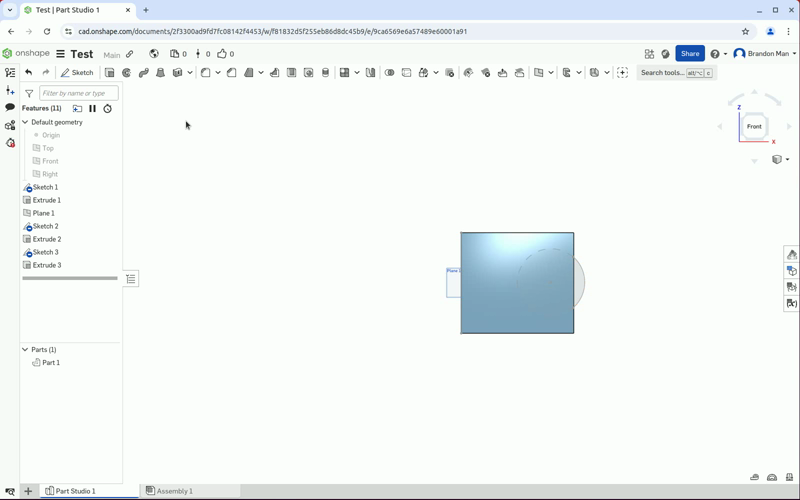
key(left, 2)
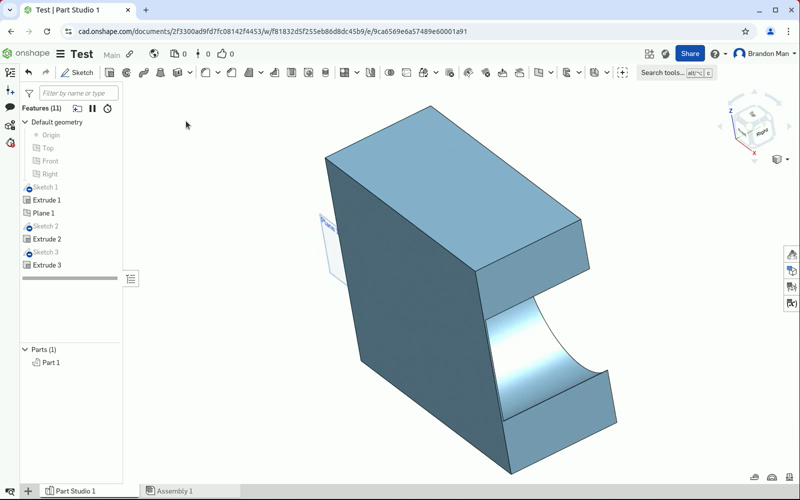
key(down, 2)
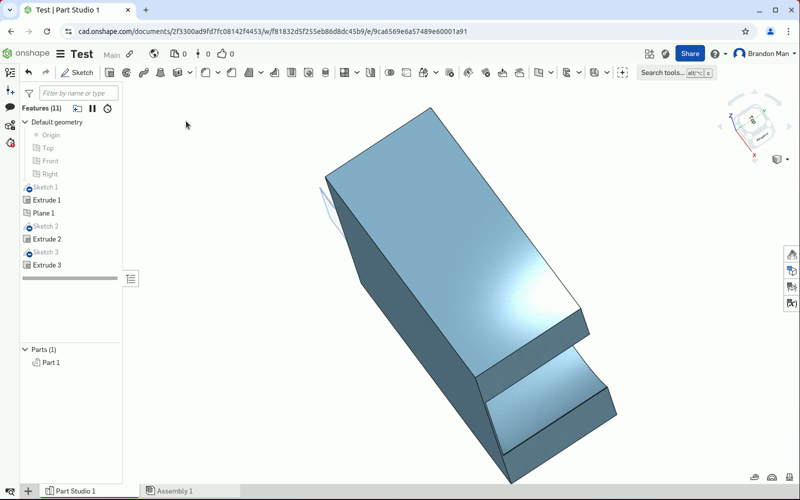
key(up, 2)
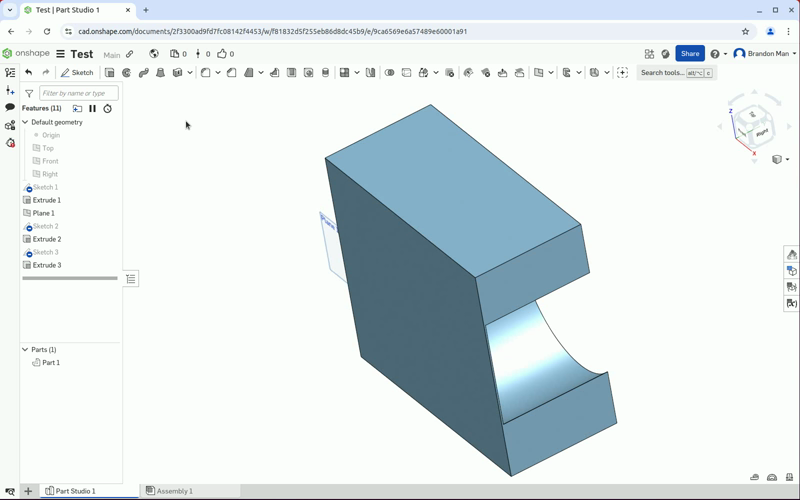
key(right, 2)
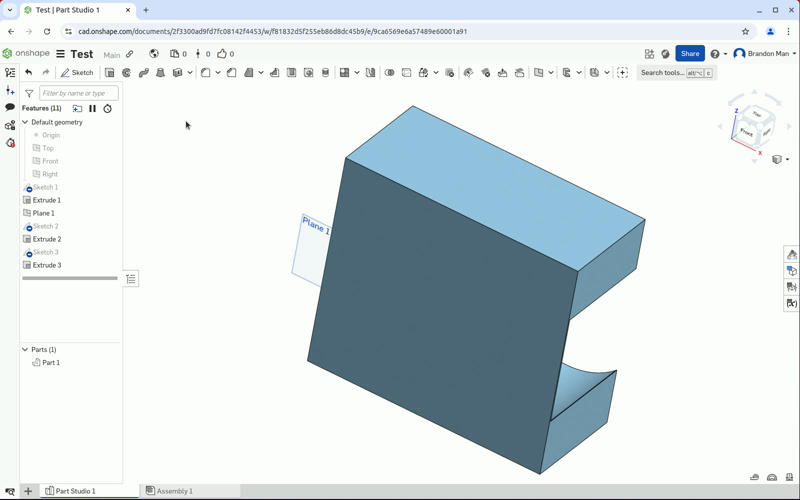
mouse_move(73, 189)
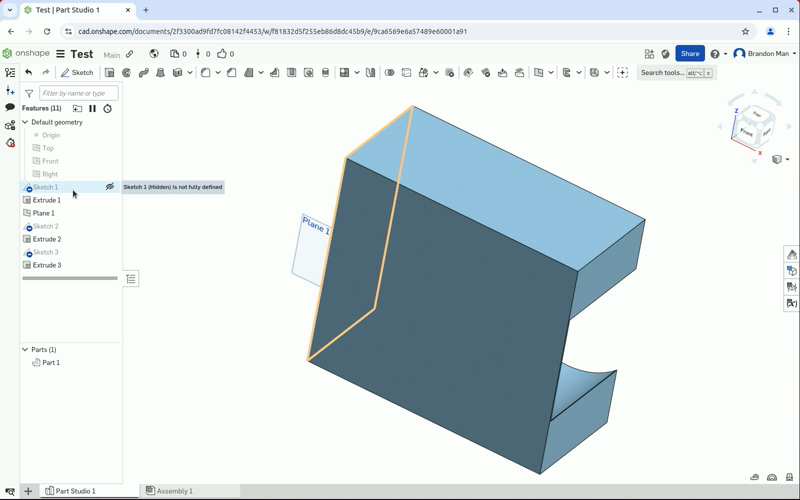
click(73, 189)